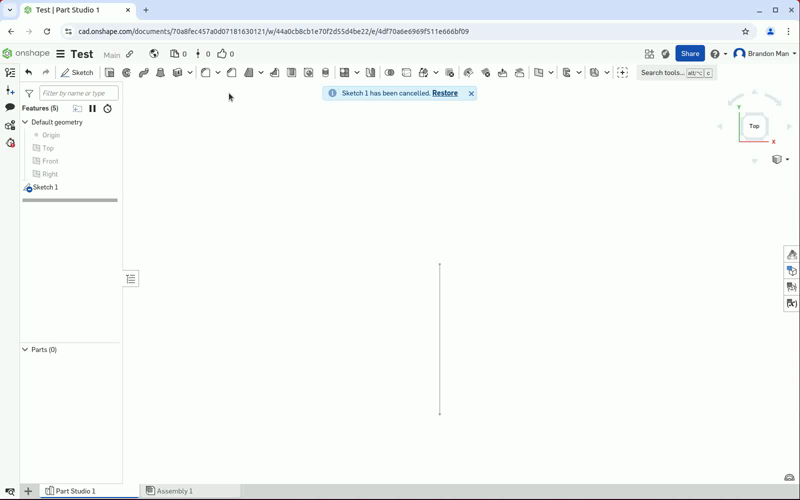
key(shift+h)
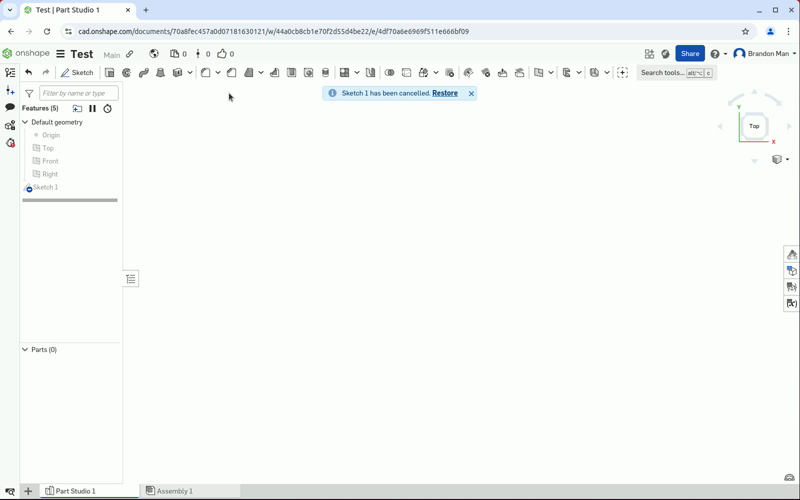
mouse_move(73, 352)
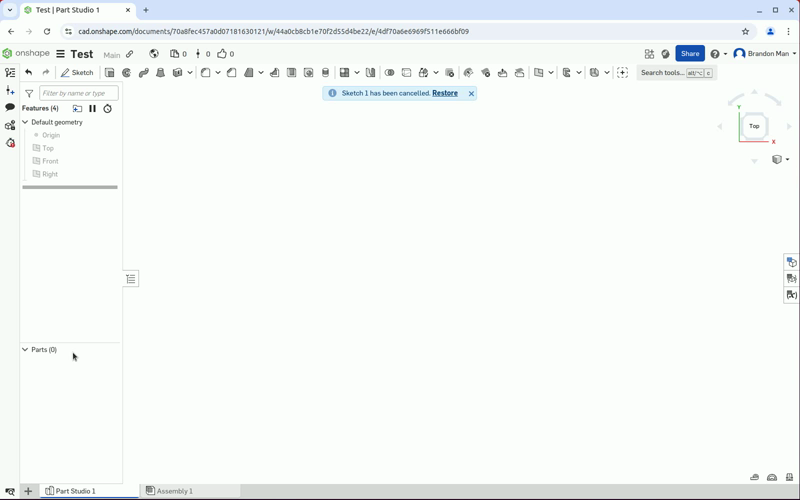
key(y)
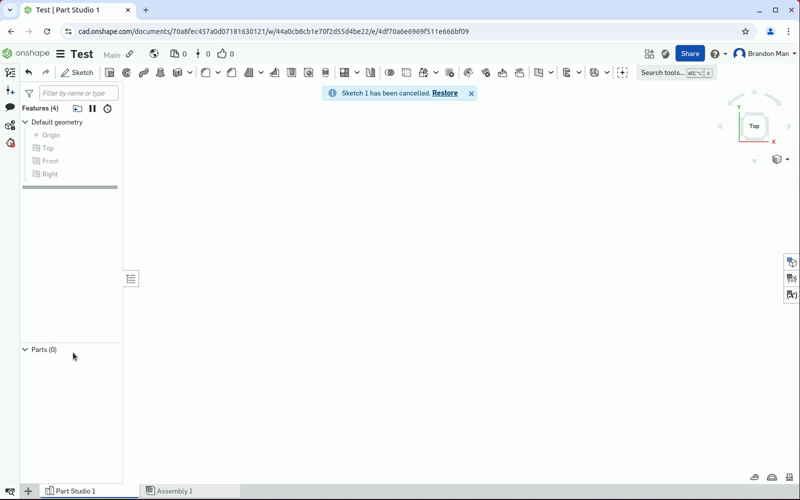
key(shift+p)
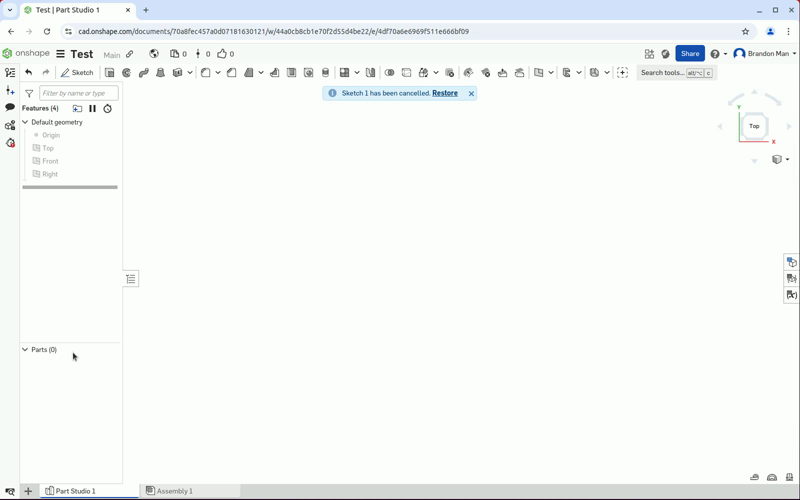
key(space)
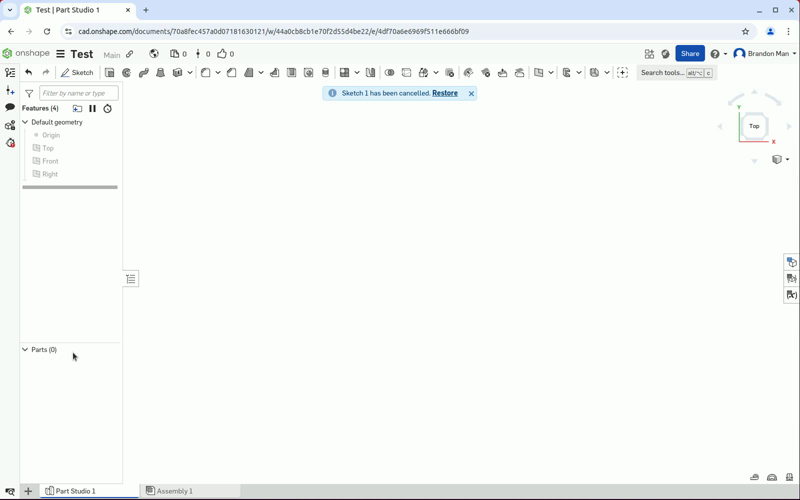
key_down(shift)
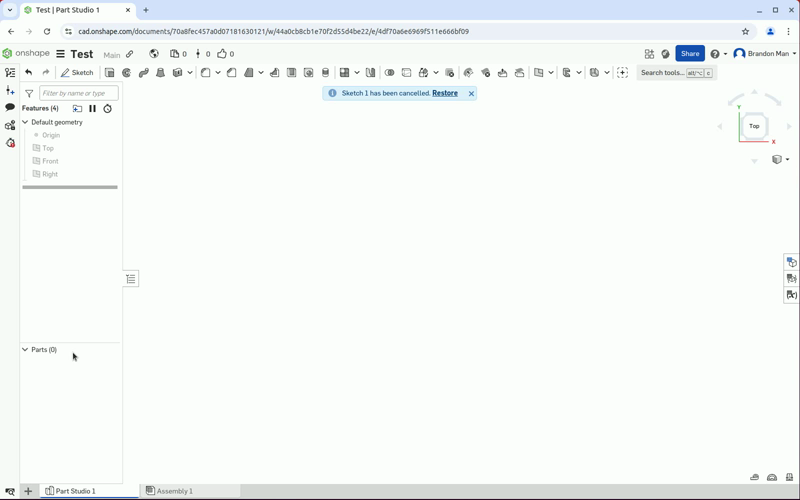
key(up)
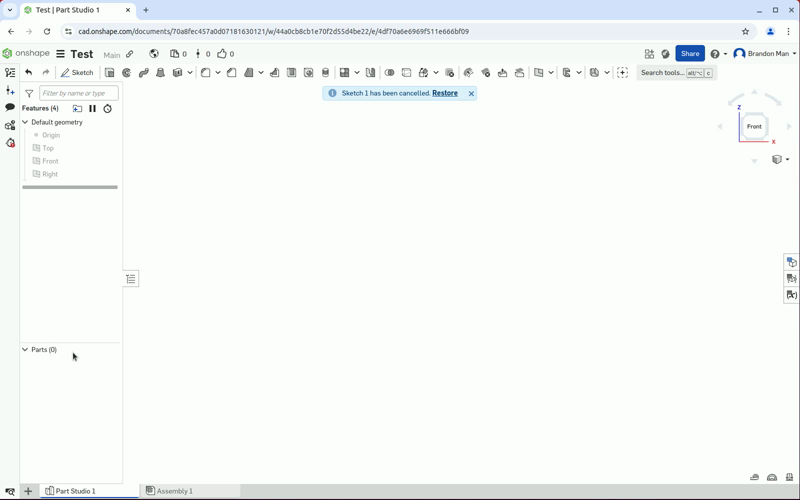
key_up(shift)
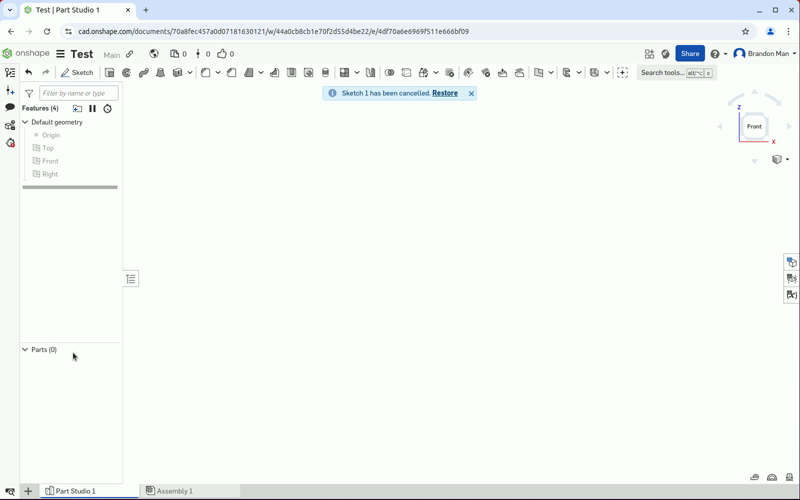
key(space)
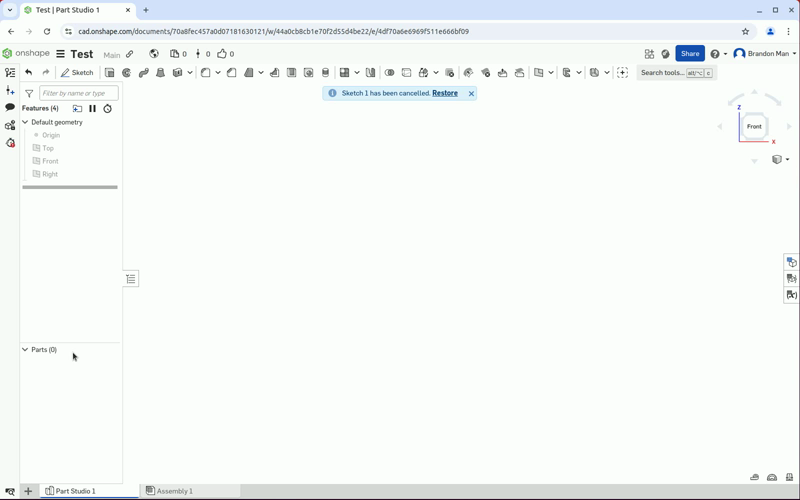
key_down(shift)
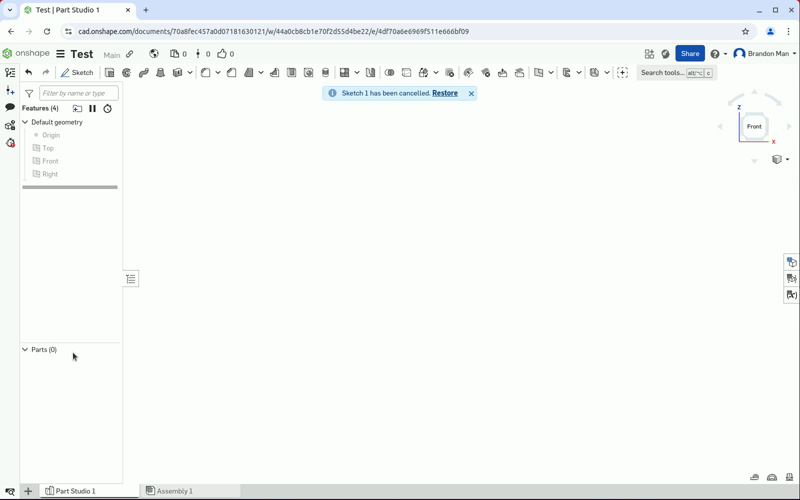
key(left)
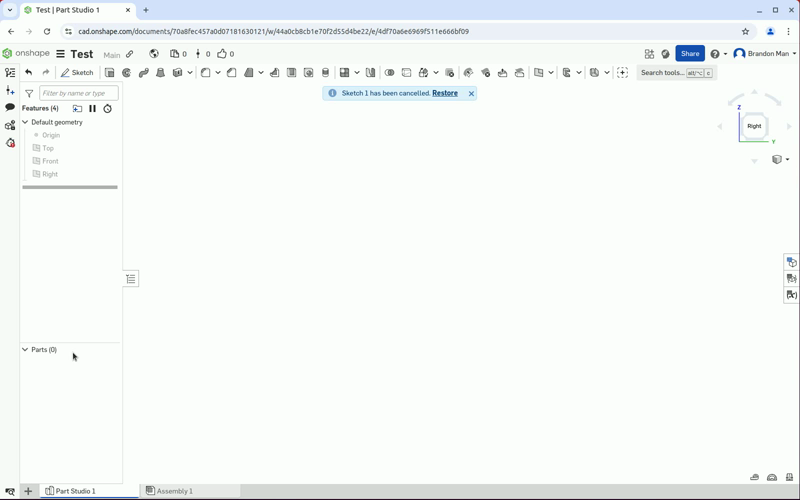
key_up(shift)
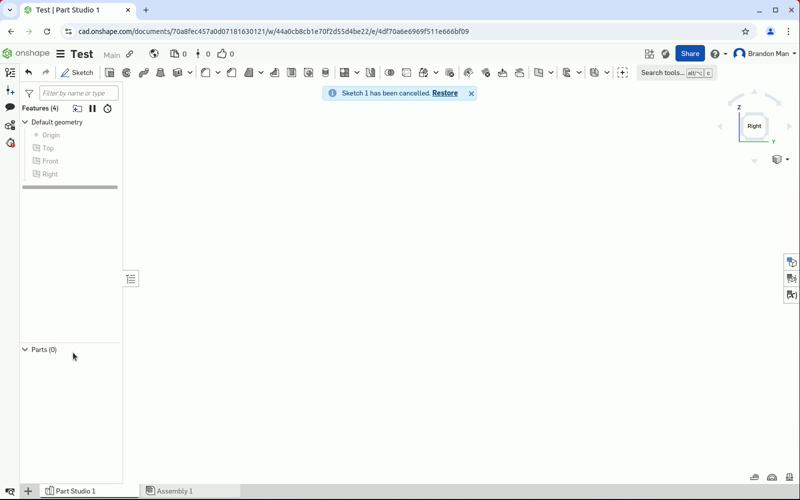
mouse_move(73, 352)
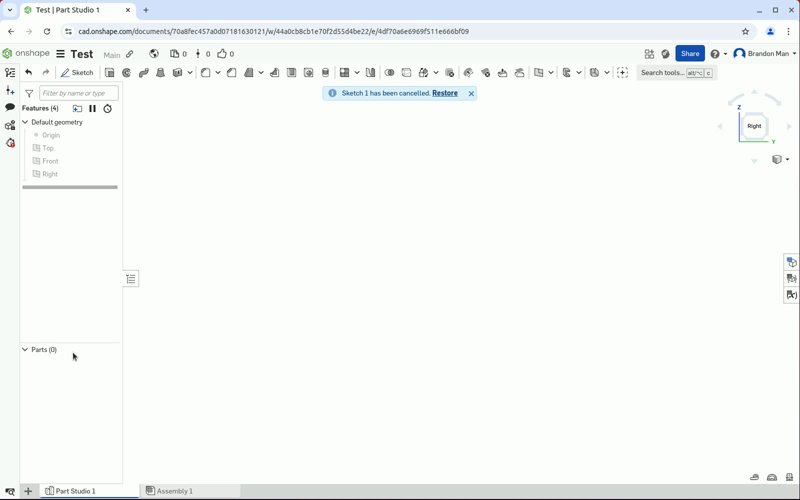
key(shift+y)
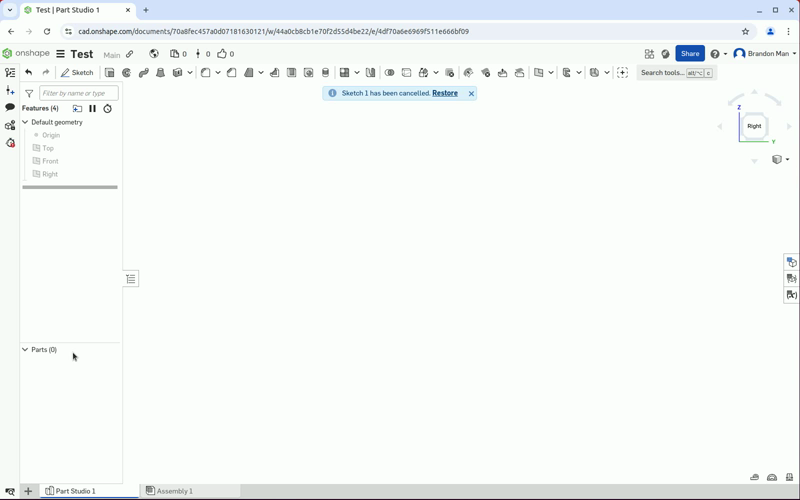
key(shift+s)
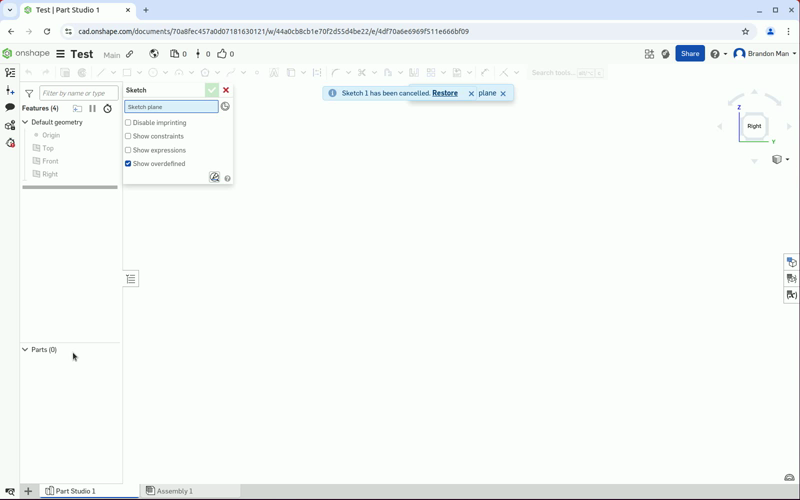
mouse_move(73, 176)
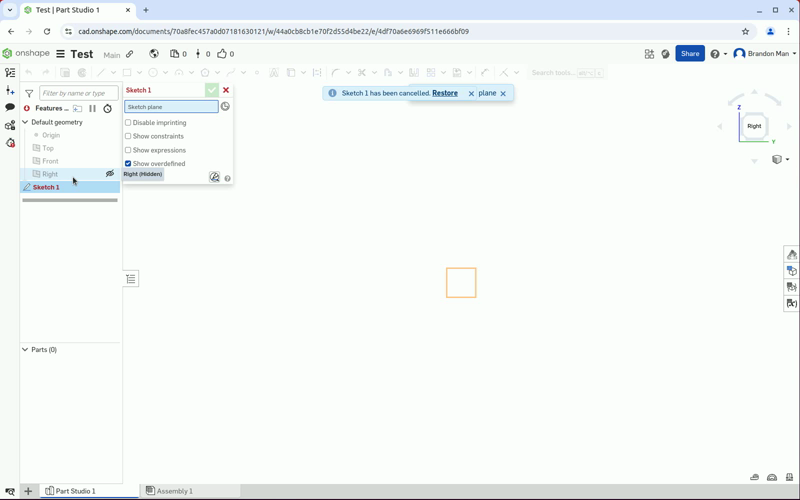
click(73, 176)
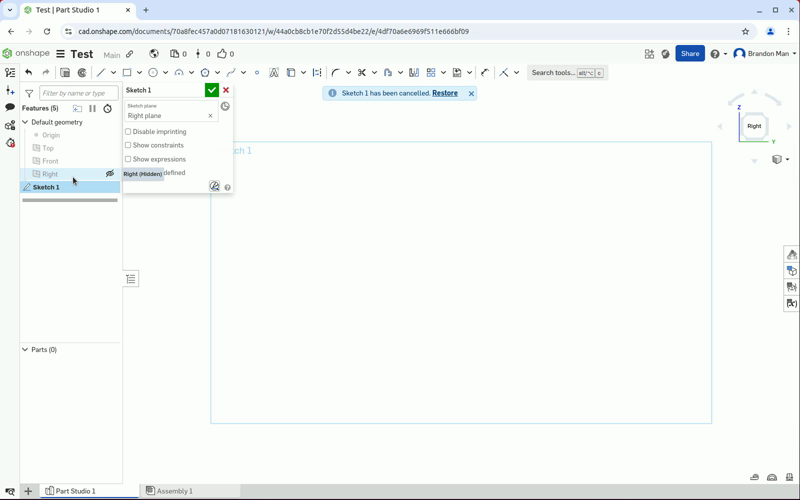
mouse_move(73, 352)
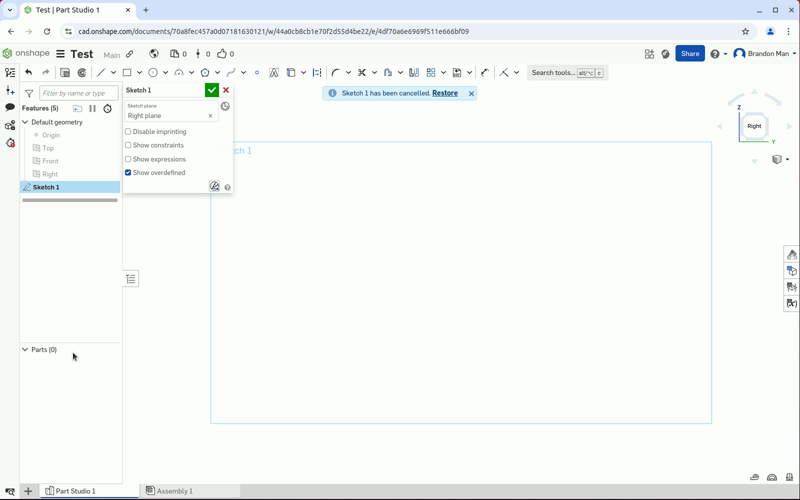
key(y)
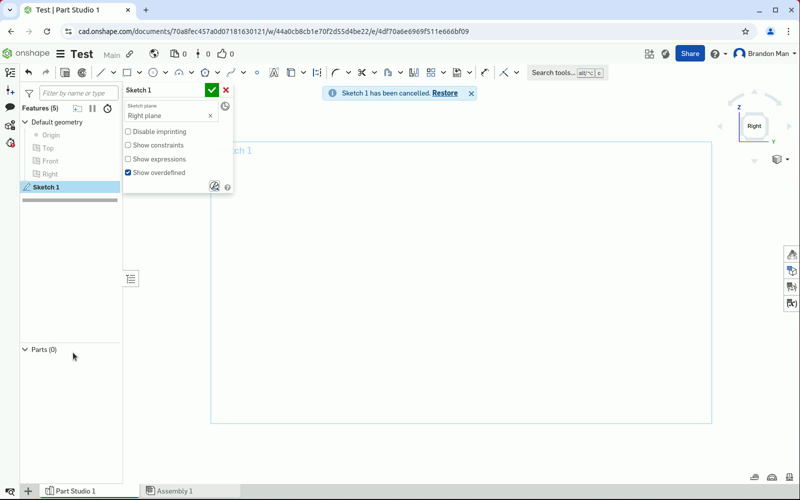
key(l)
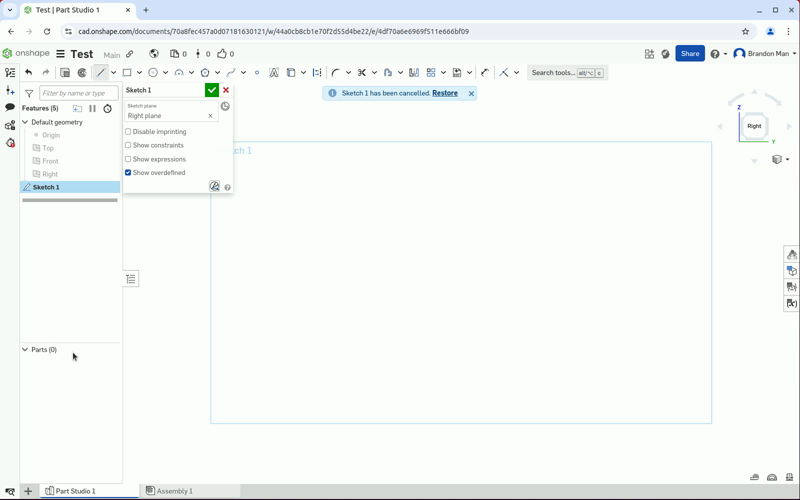
key_down(shift)
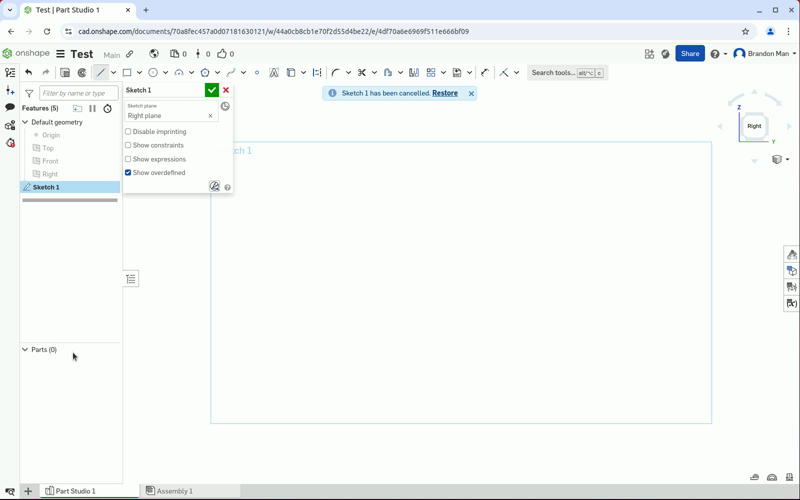
mouse_move(382, 339)
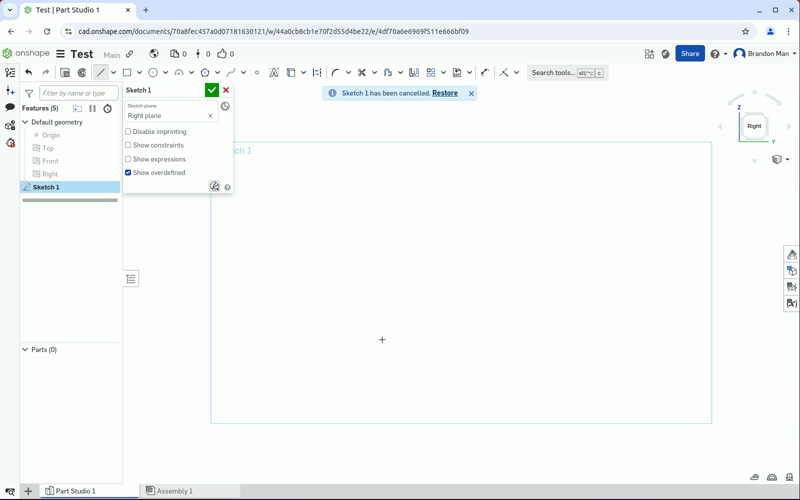
click(382, 339)
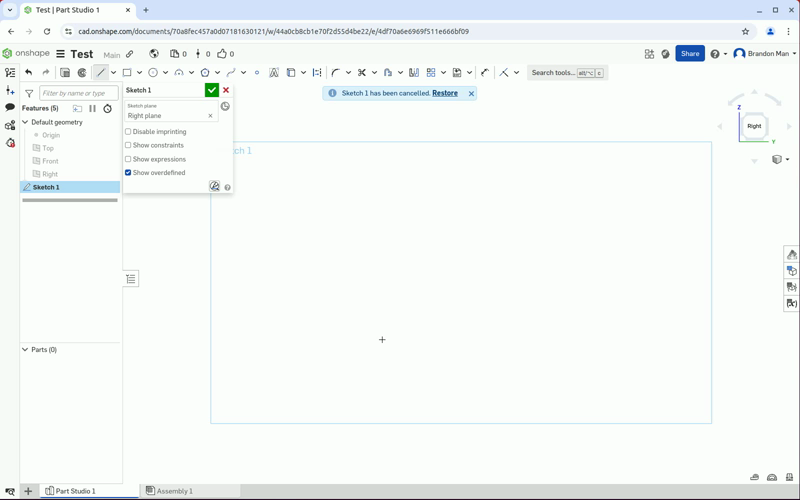
key_up(shift)
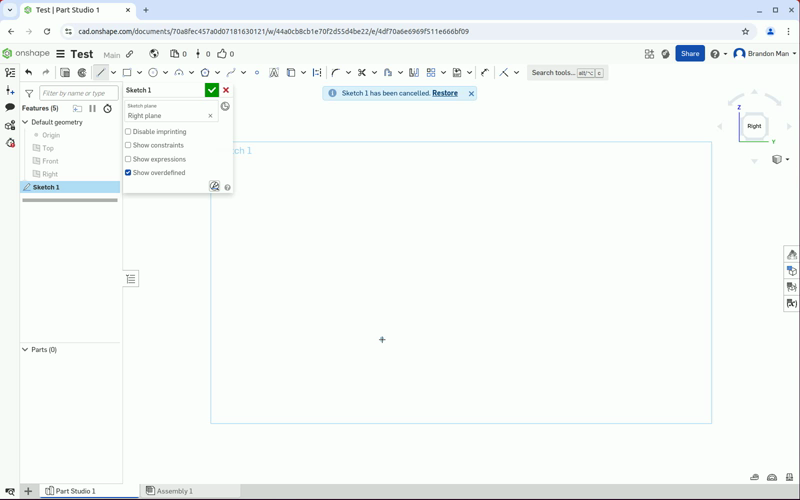
key_down(shift)
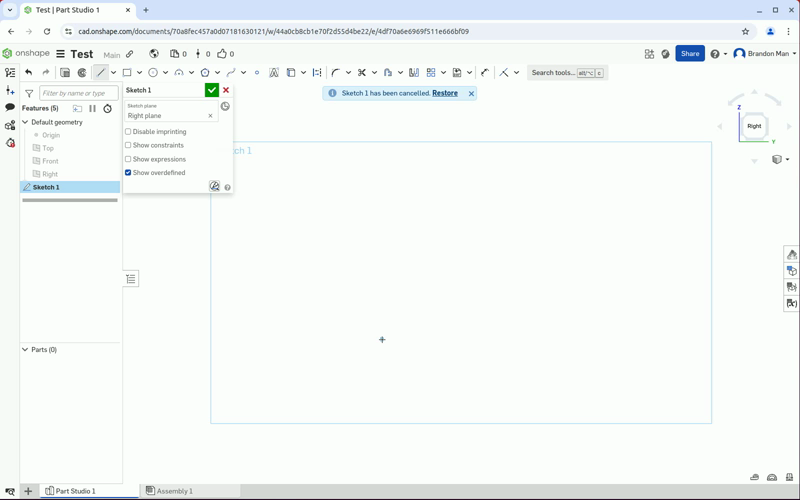
mouse_move(467, 339)
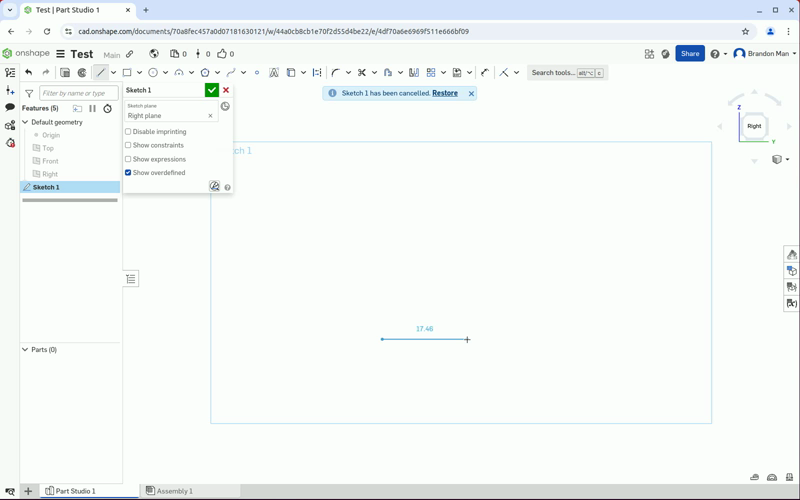
click(467, 339)
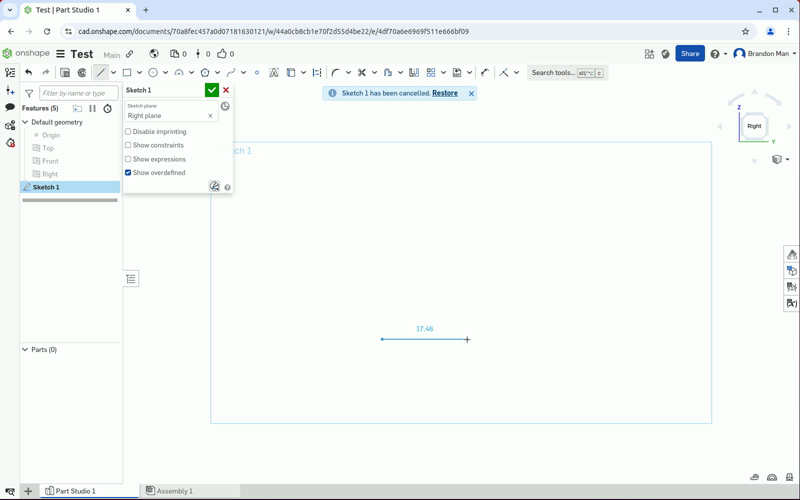
key_up(shift)
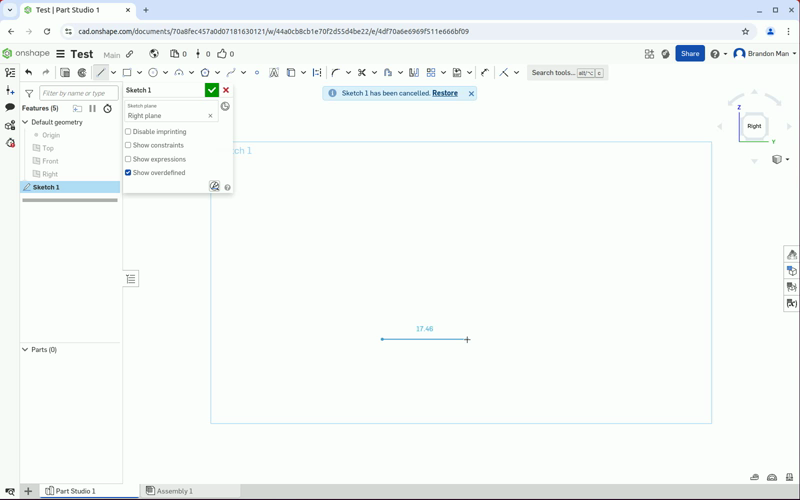
key_down(shift)
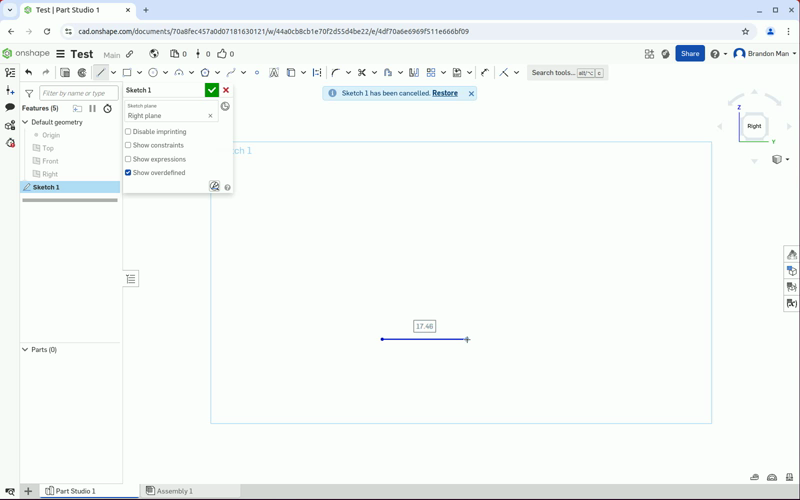
mouse_move(497, 339)
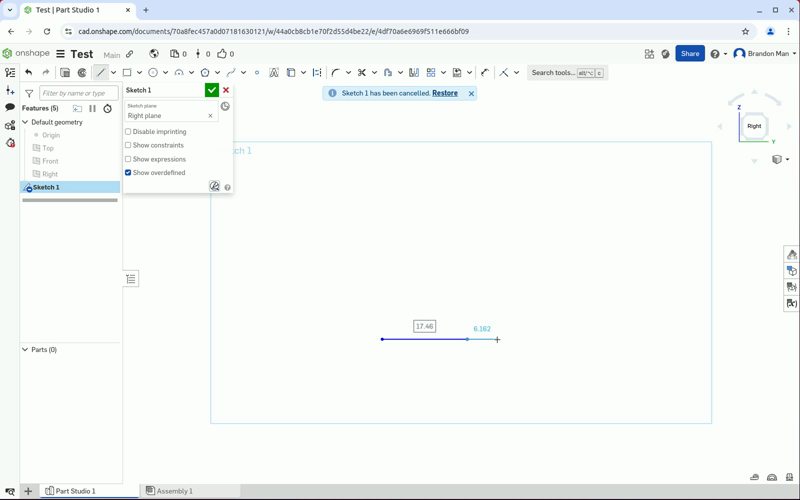
mouse_move(467, 282)
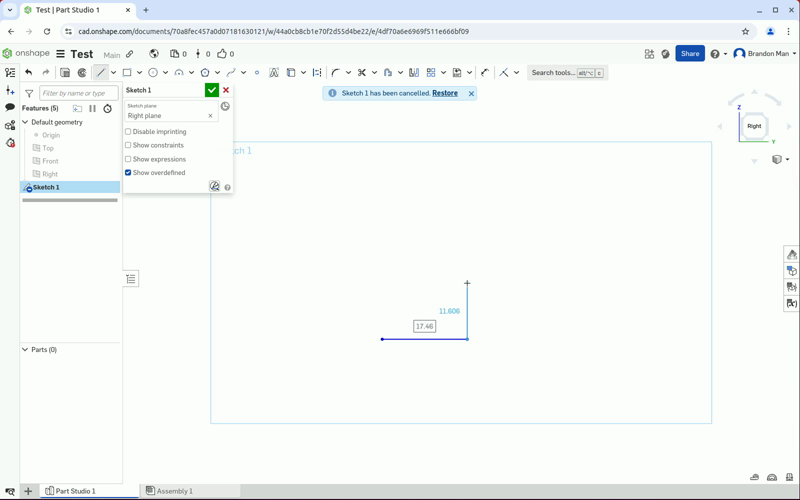
click(467, 282)
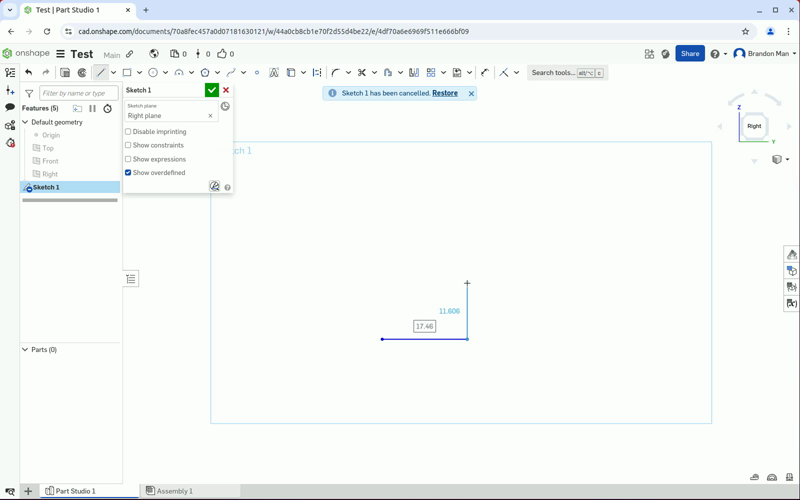
key_up(shift)
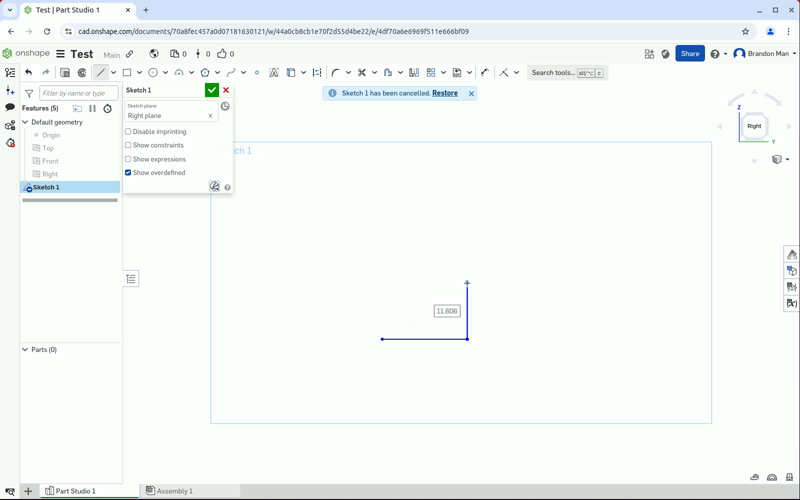
key_down(shift)
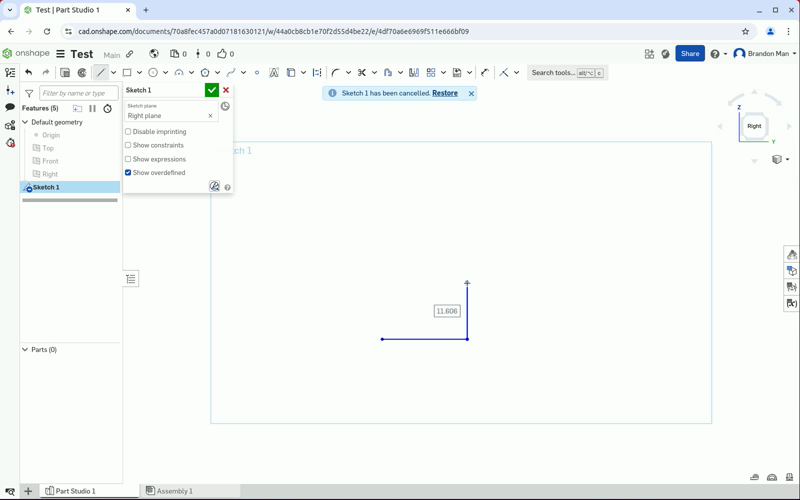
mouse_move(497, 282)
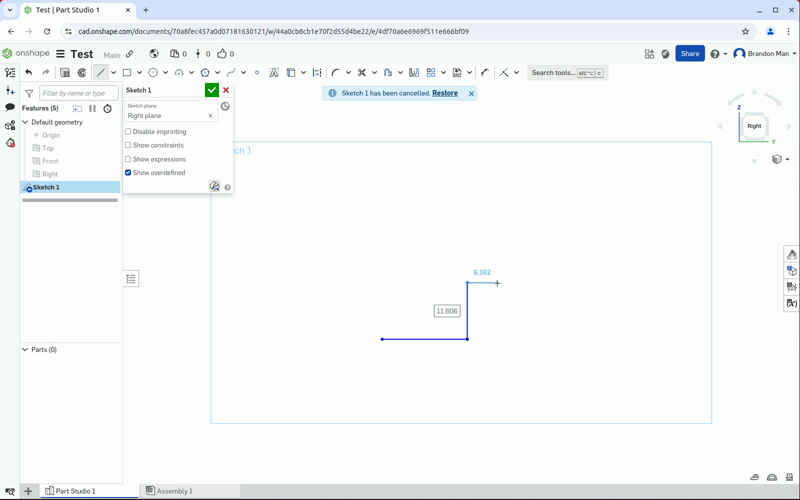
mouse_move(425, 282)
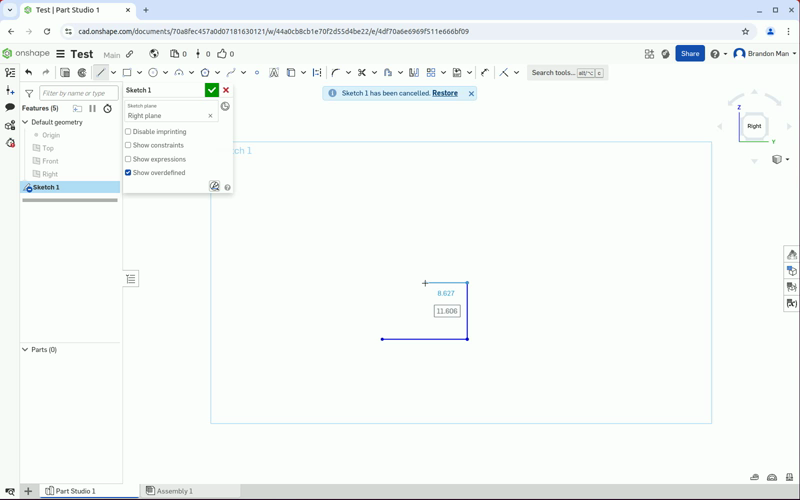
click(425, 282)
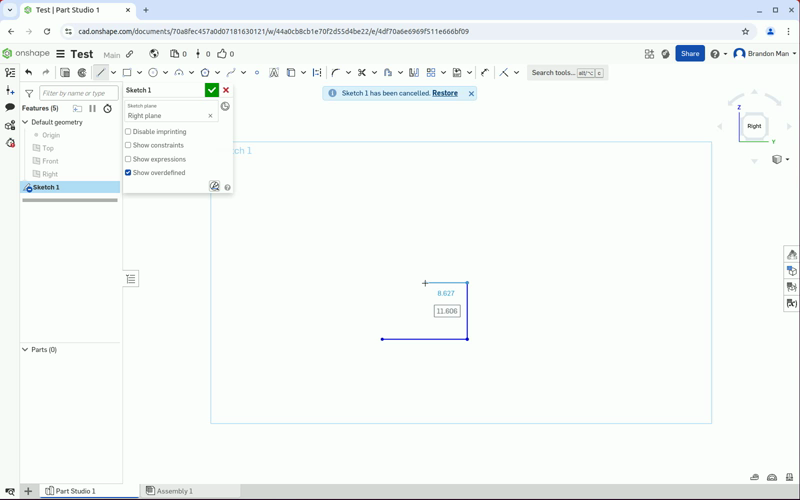
key_up(shift)
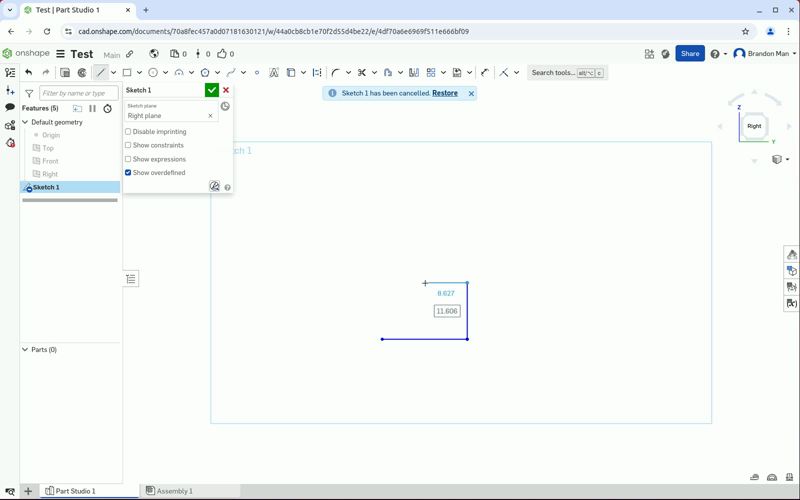
key_down(shift)
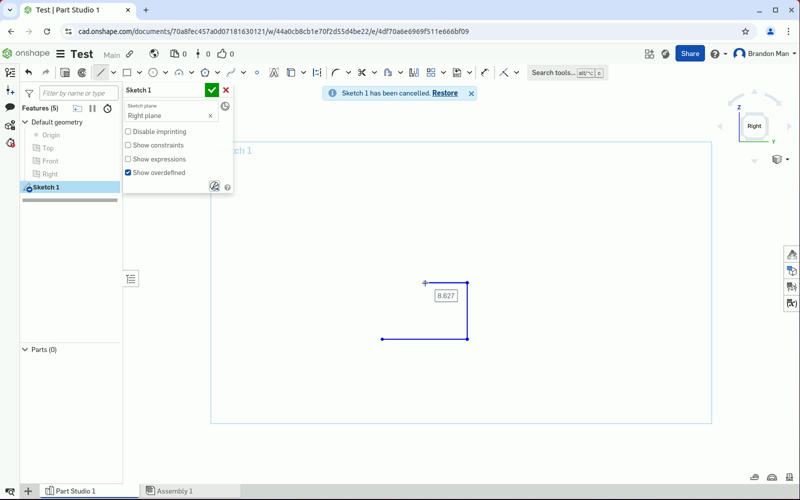
mouse_move(455, 282)
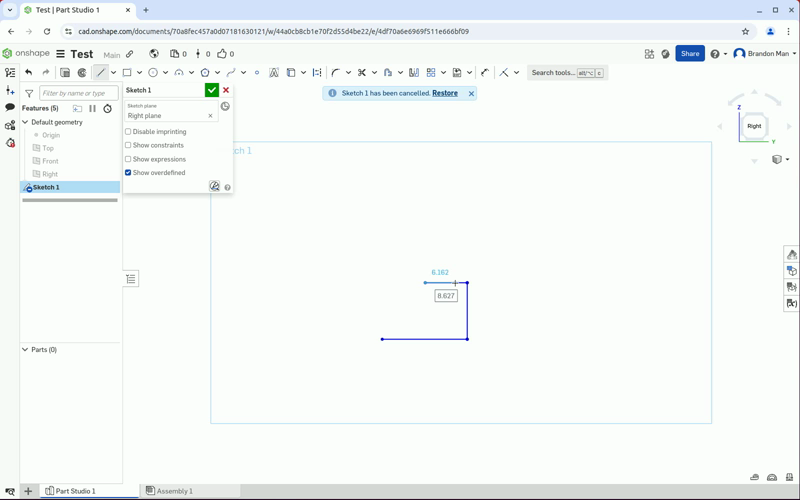
mouse_move(425, 310)
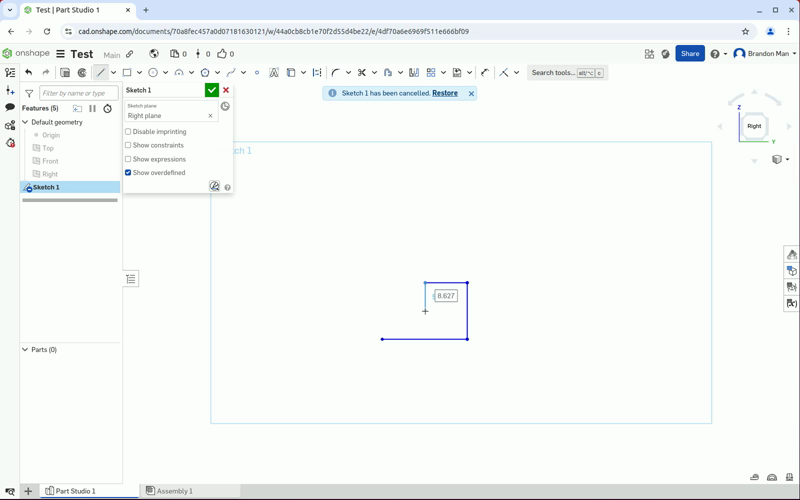
click(425, 310)
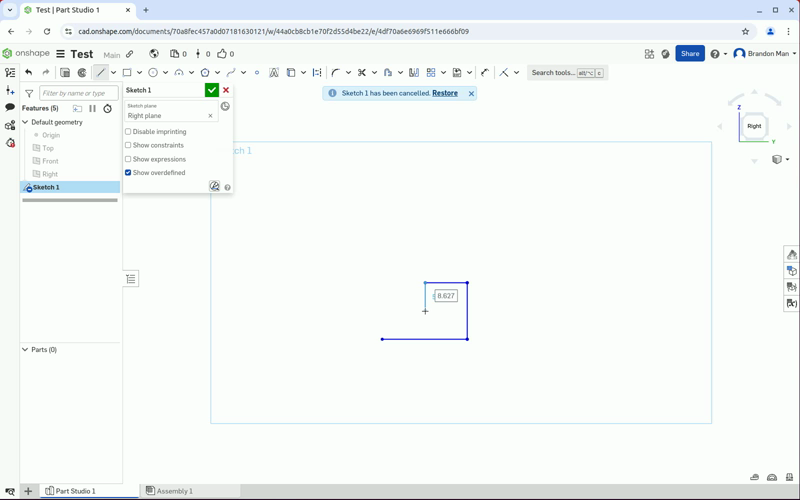
key_up(shift)
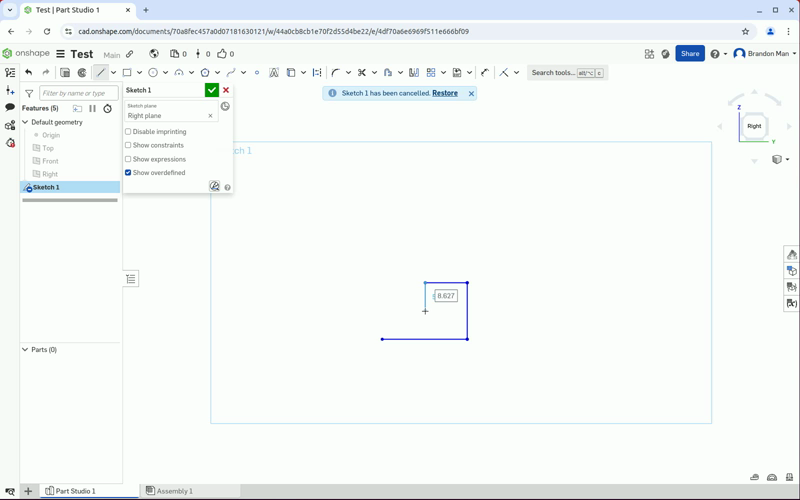
key_down(shift)
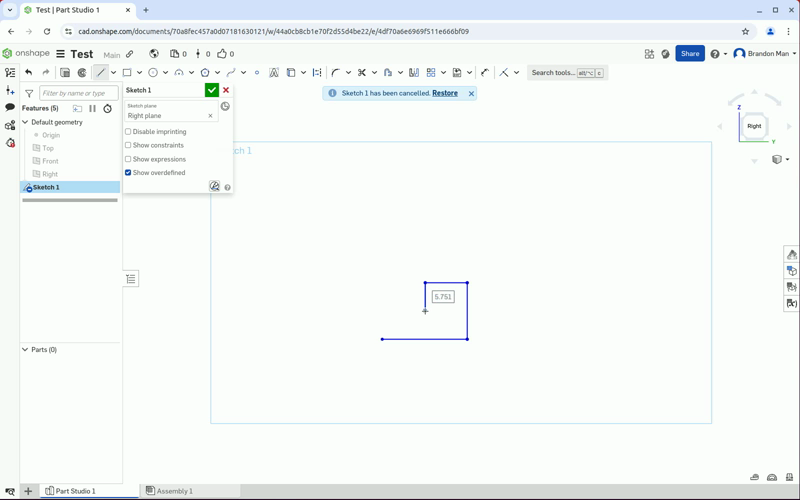
mouse_move(455, 310)
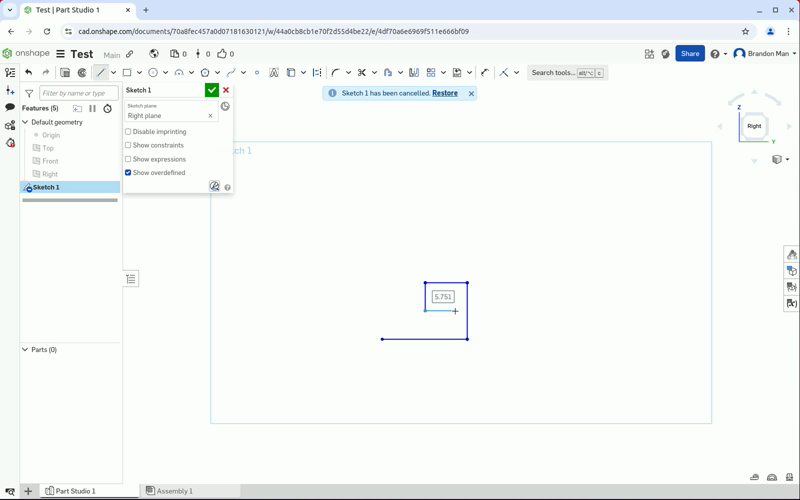
mouse_move(382, 310)
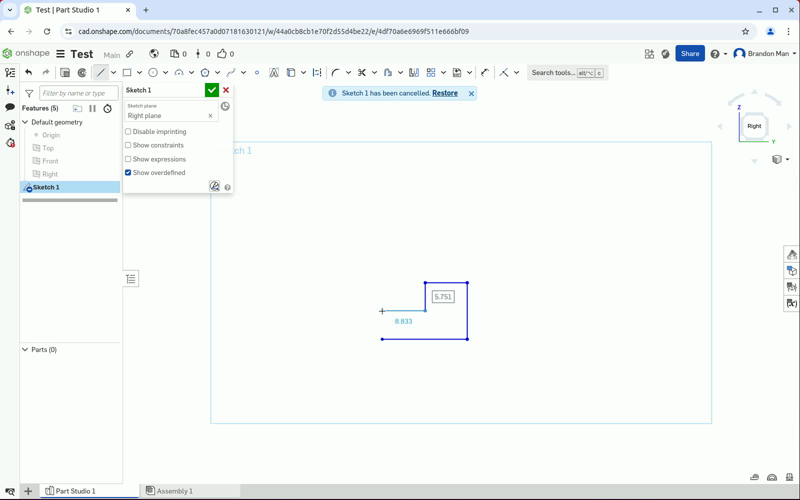
click(382, 310)
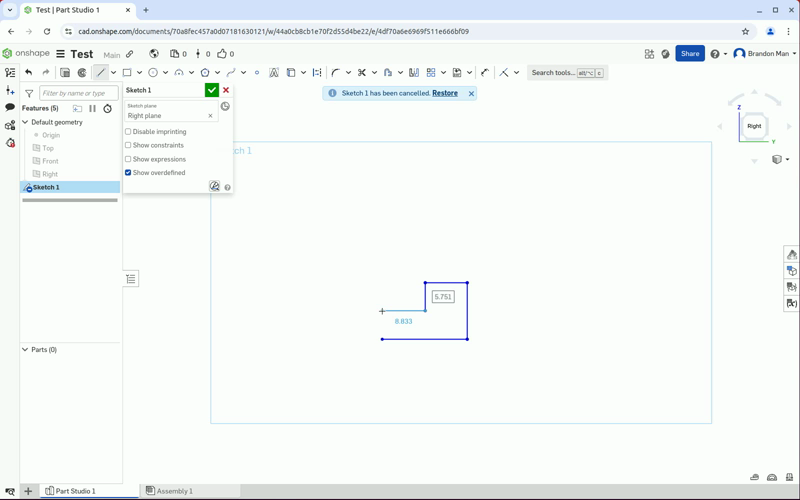
key_up(shift)
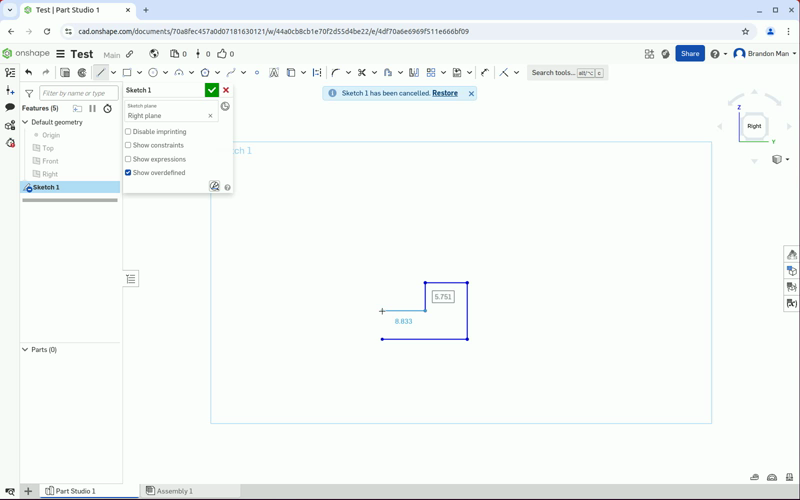
mouse_move(412, 310)
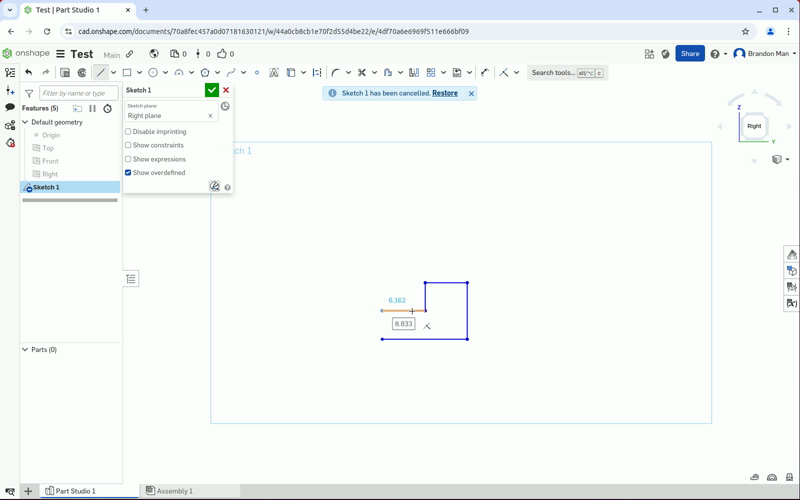
key_down(shift)
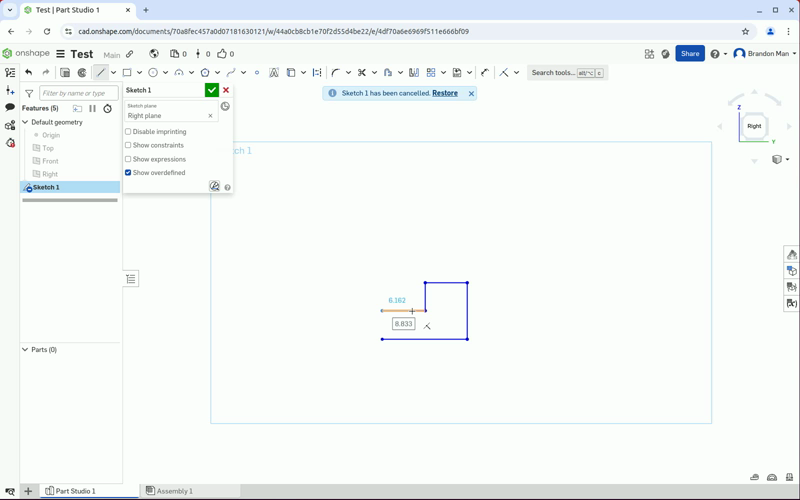
mouse_move(382, 339)
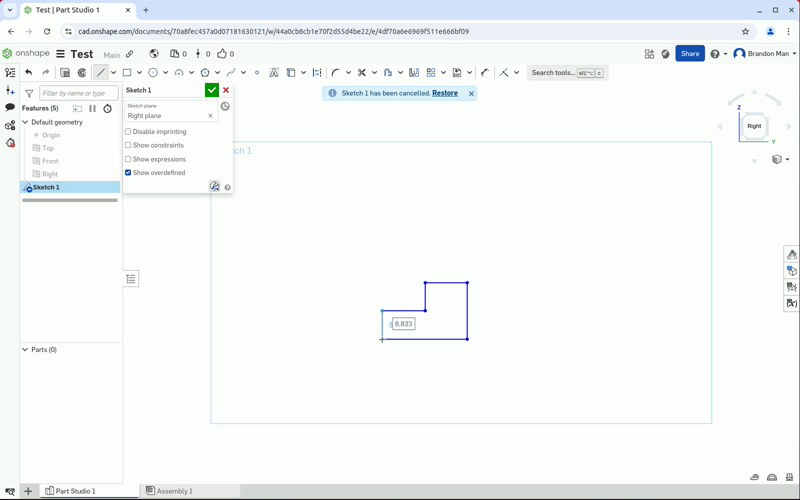
key_up(shift)
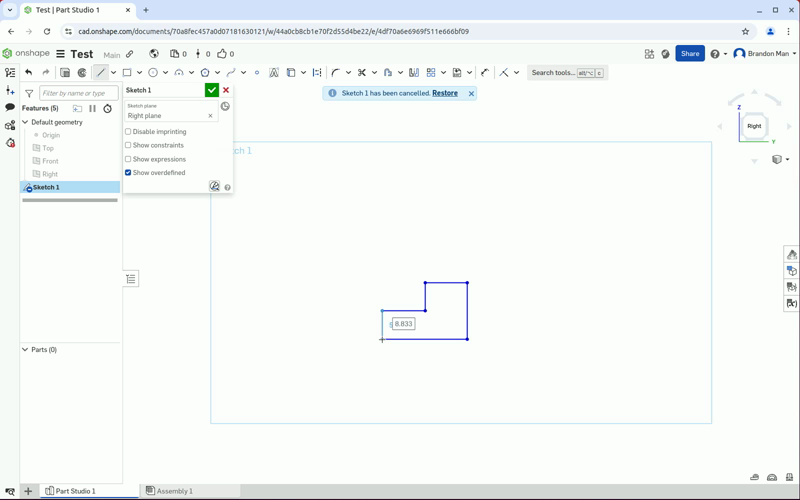
click(382, 339)
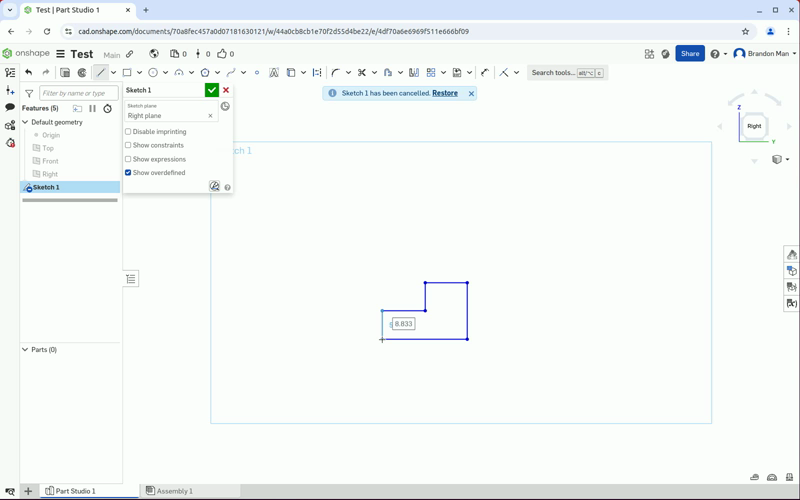
key(esc)
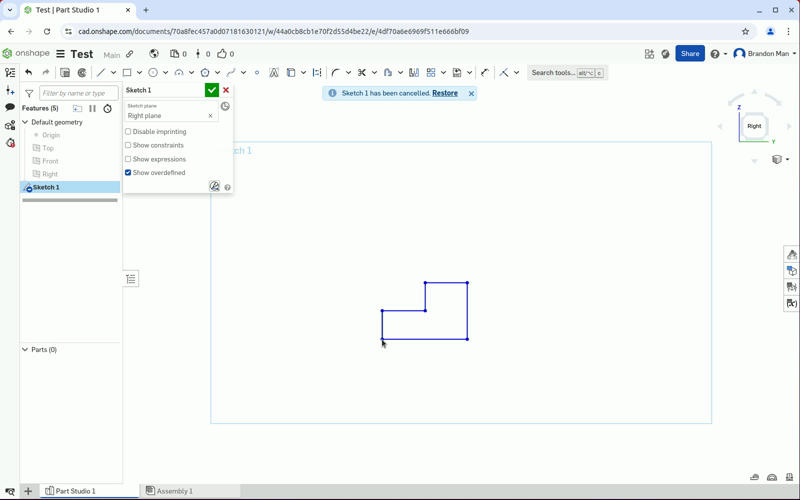
mouse_move(439, 293)
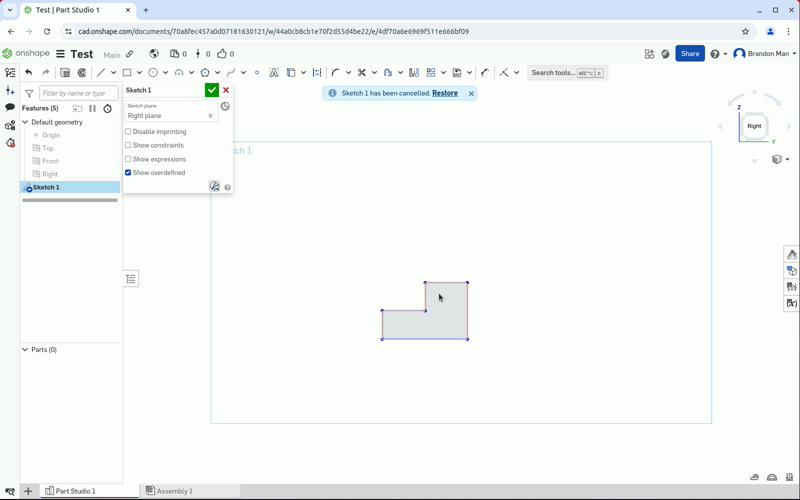
click(439, 293)
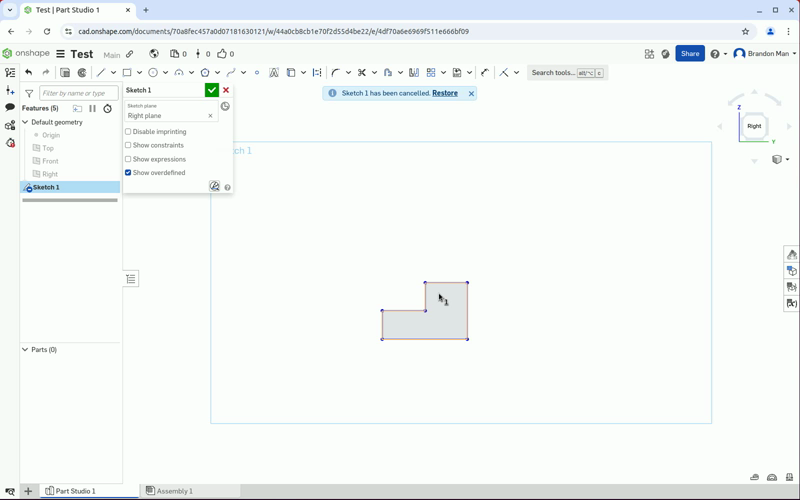
mouse_move(73, 352)
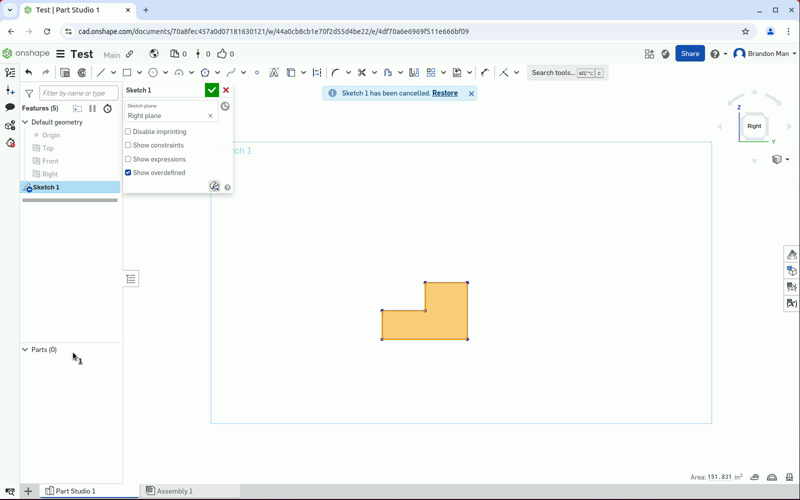
key(shift+y)
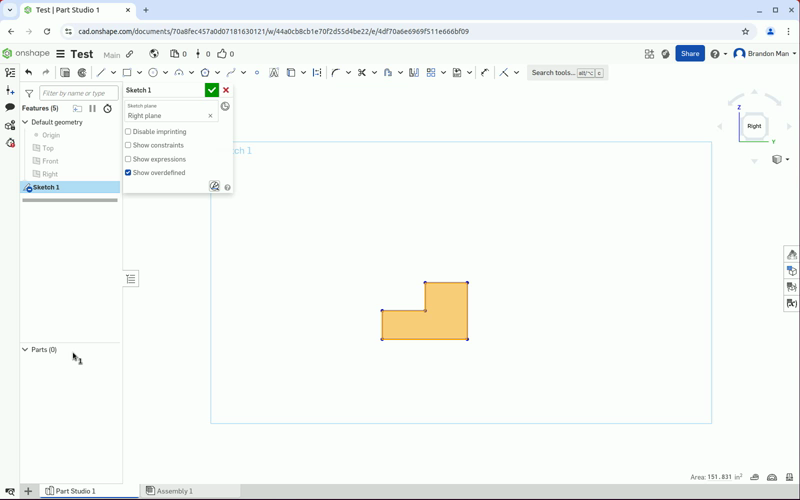
key(shift+e)
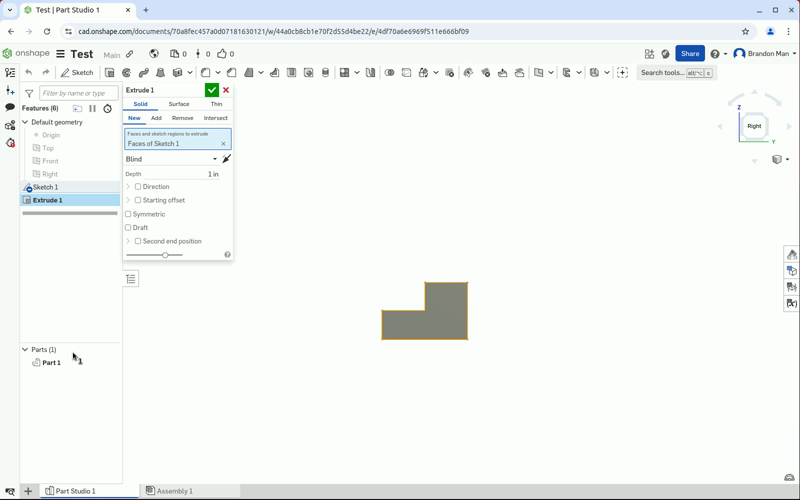
mouse_move(143, 106)
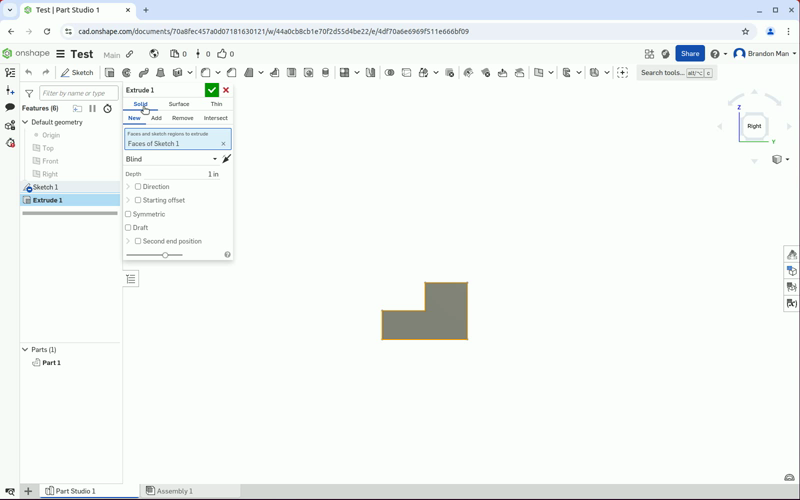
click(143, 106)
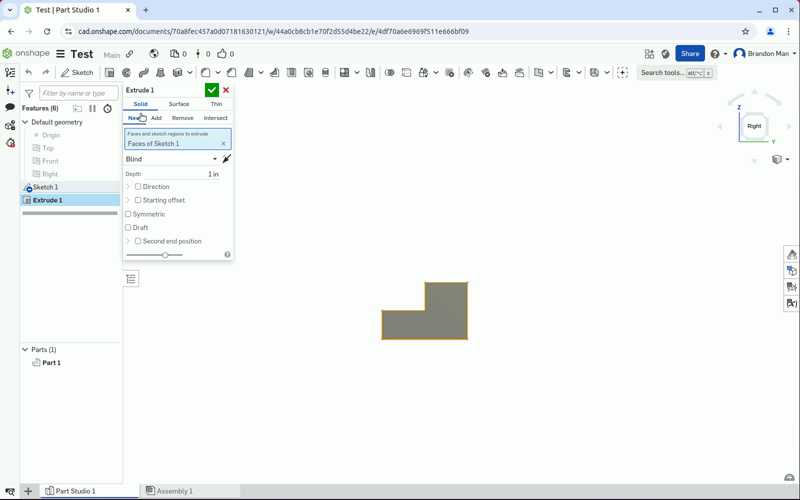
mouse_move(137, 120)
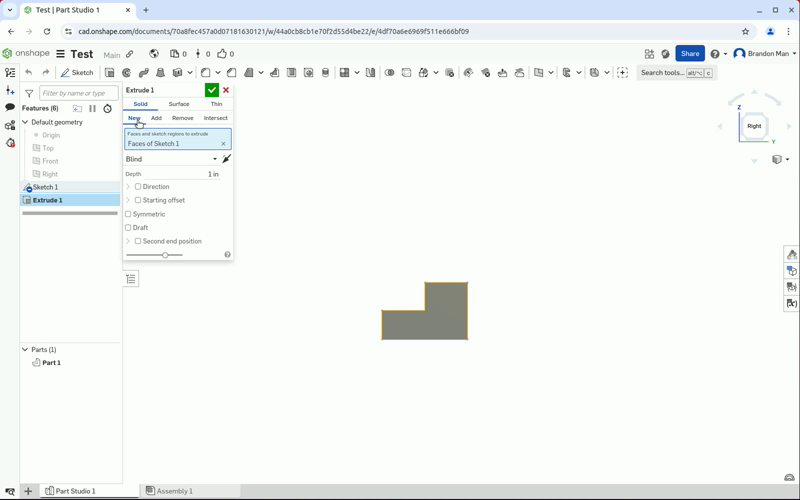
click(137, 120)
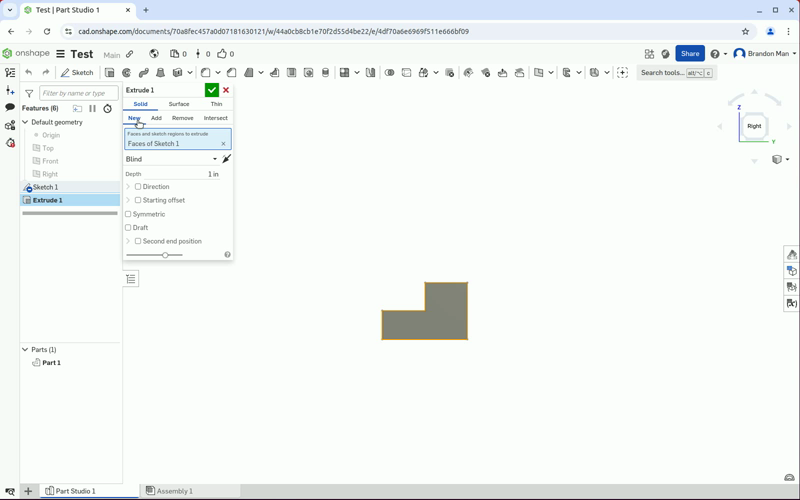
key(tab, 4)
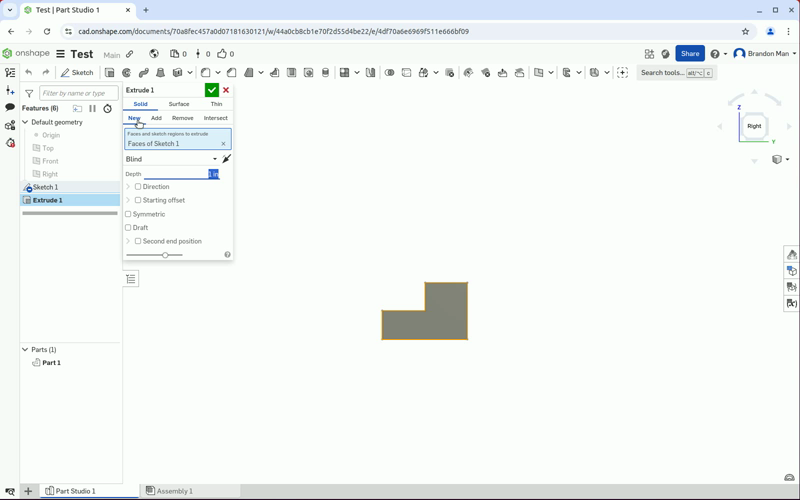
text(23.108)
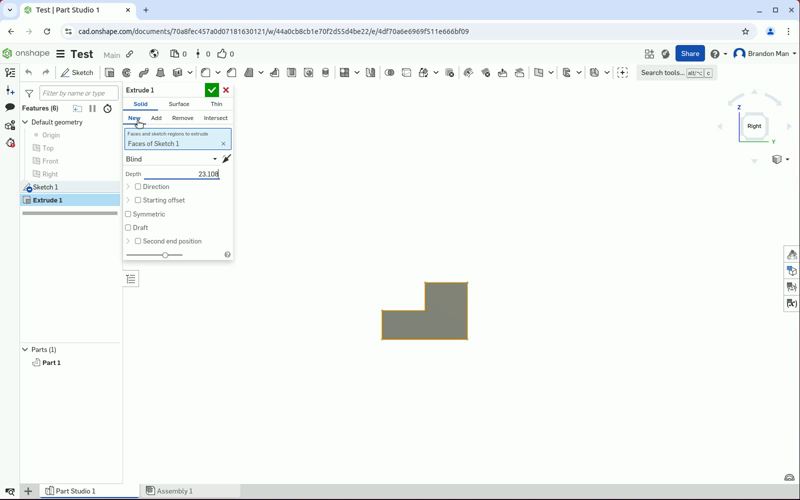
key(enter)
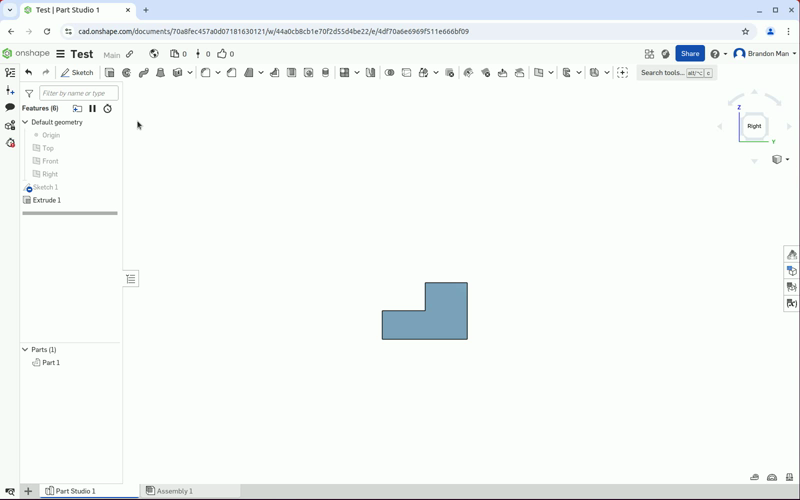
key(shift+h)
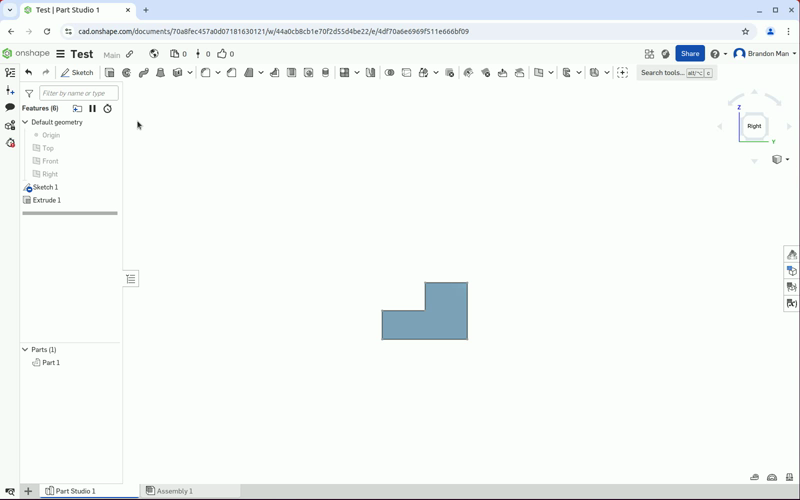
key(shift+h)
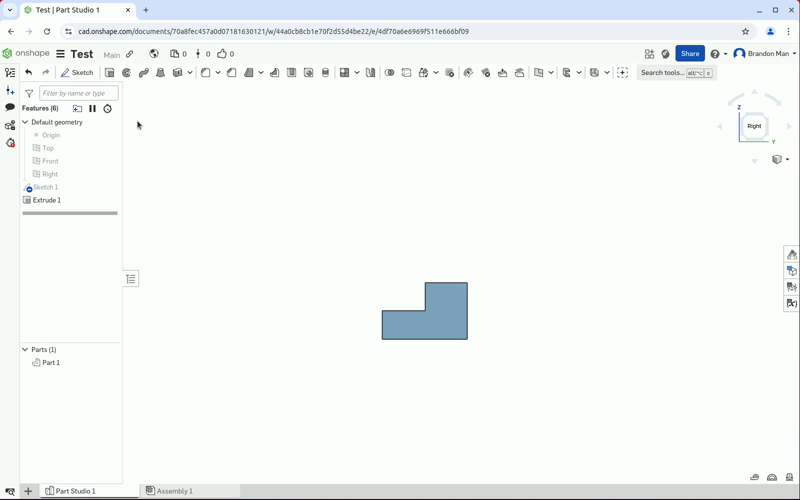
mouse_move(73, 189)
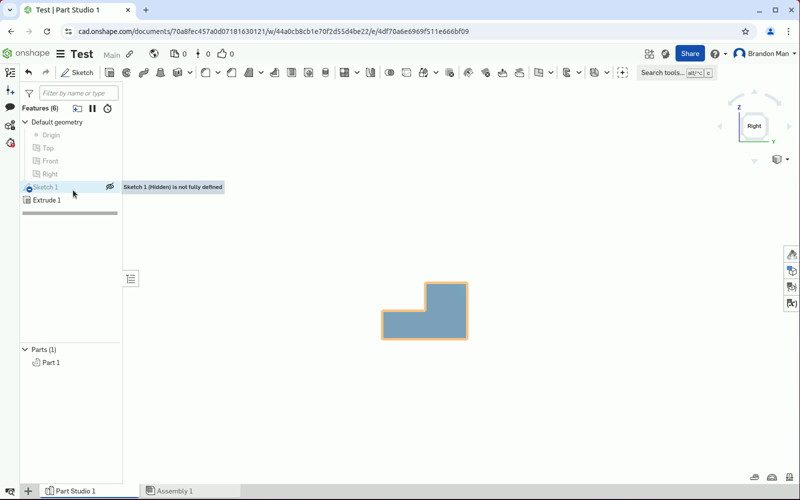
click(73, 189)
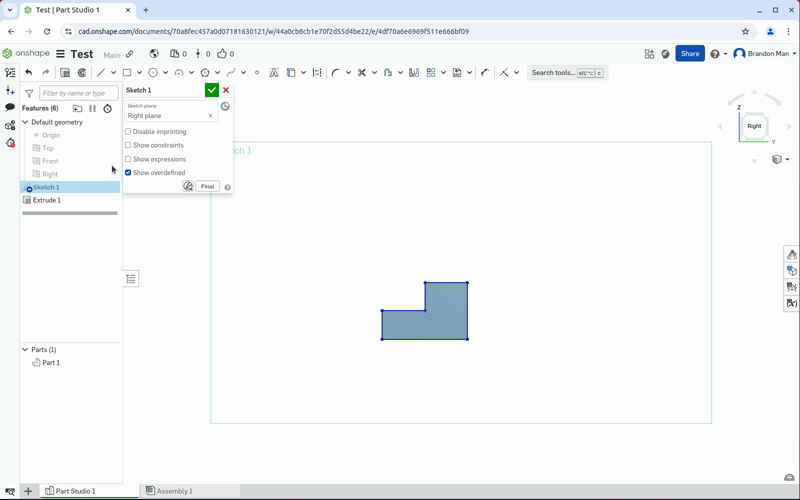
mouse_move(229, 92)
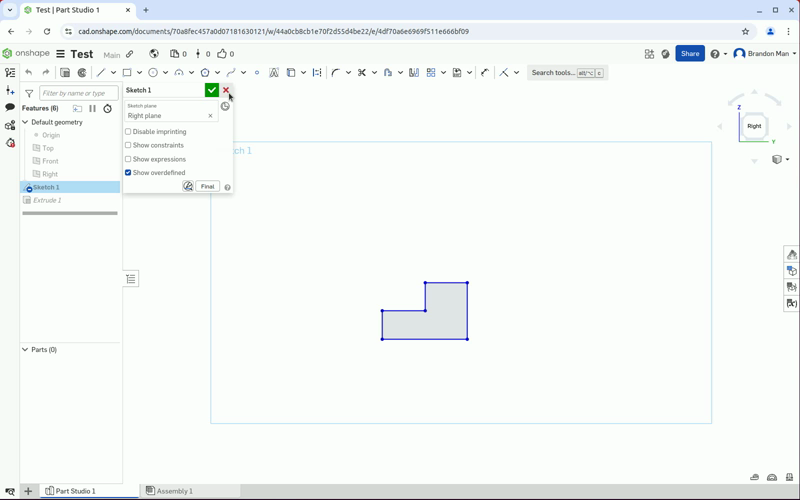
click(229, 92)
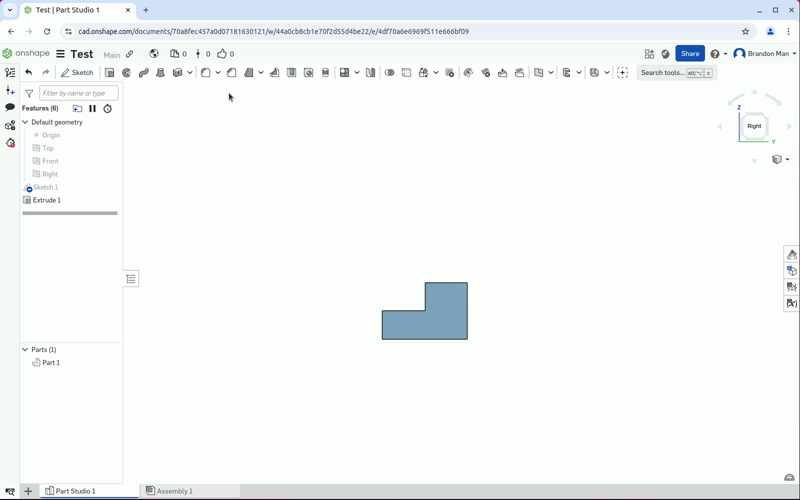
mouse_move(73, 352)
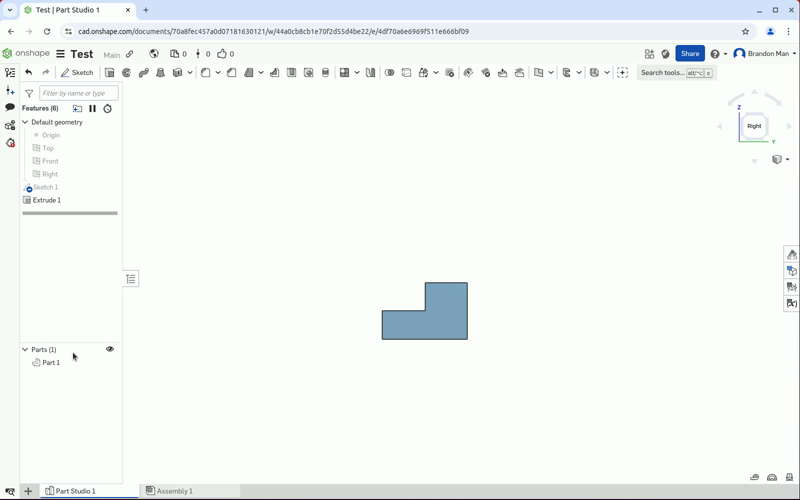
key(y)
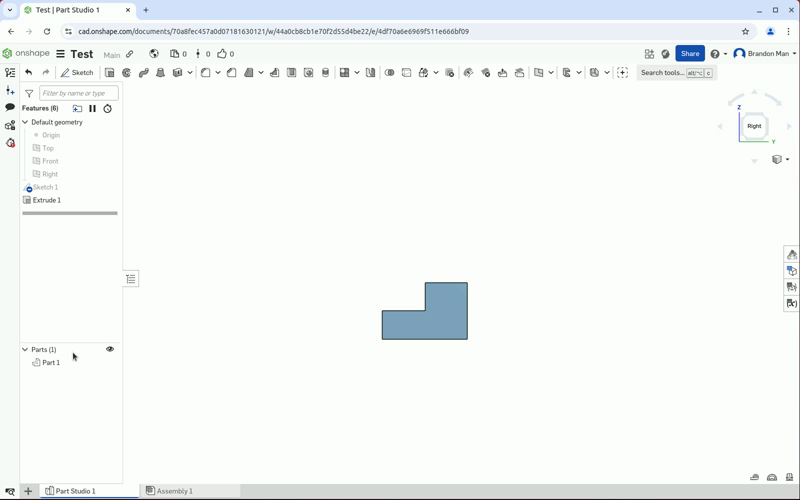
key(shift+p)
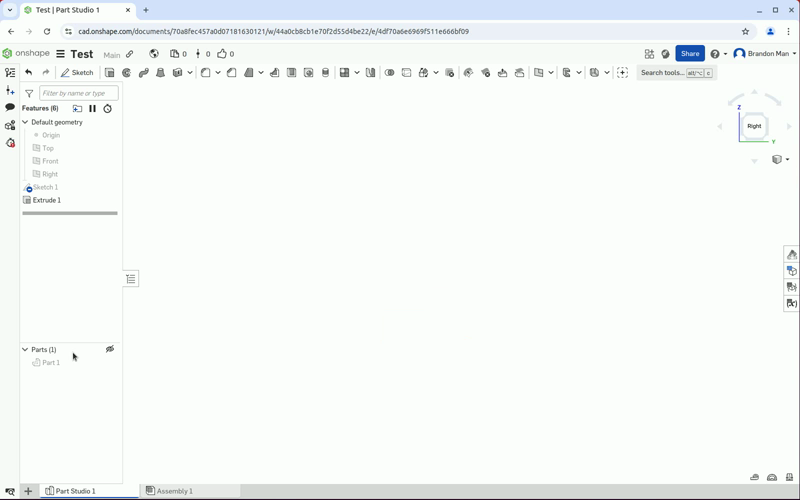
key(space)
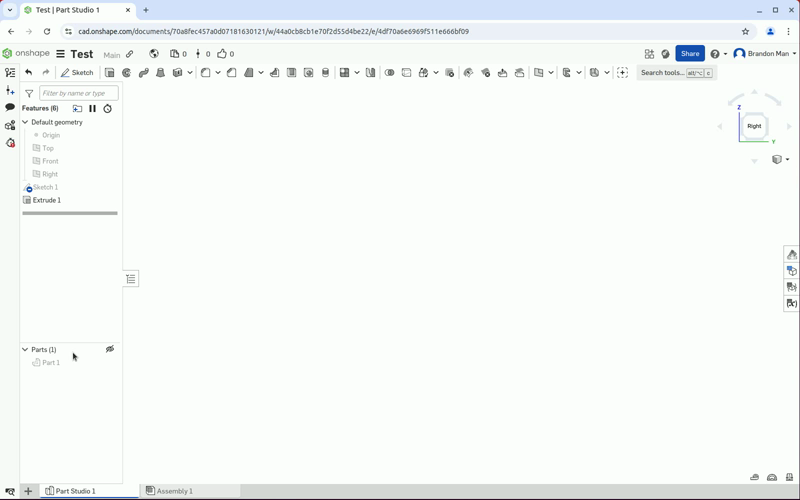
key_down(shift)
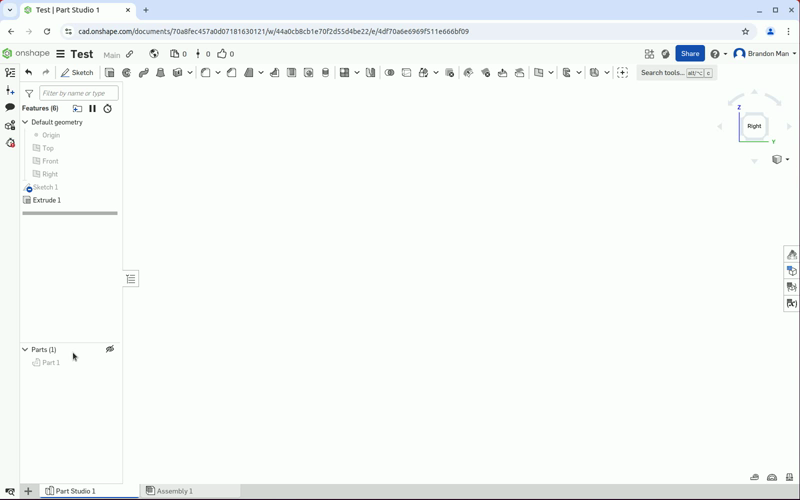
key(right)
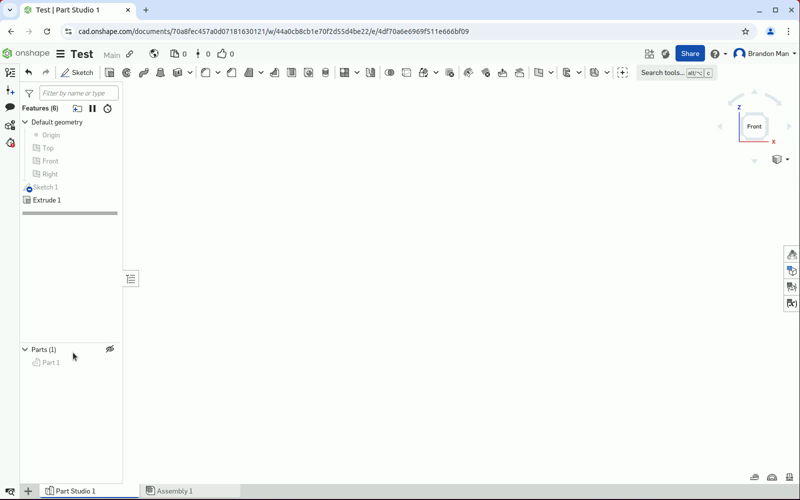
key_up(shift)
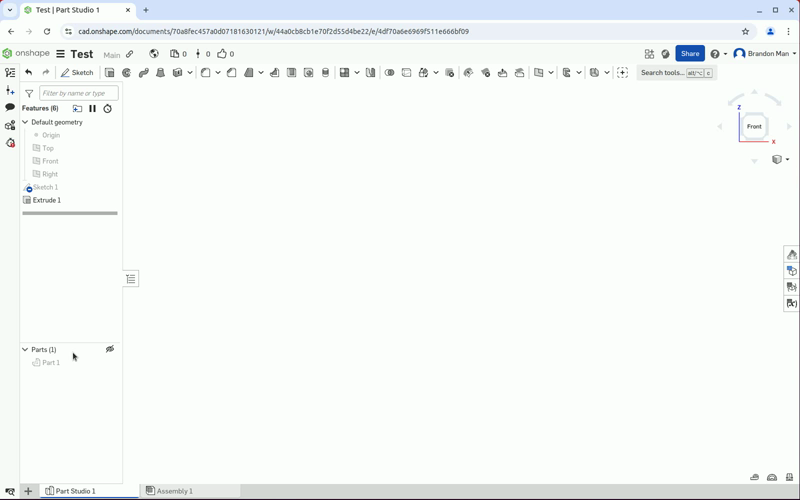
key(space)
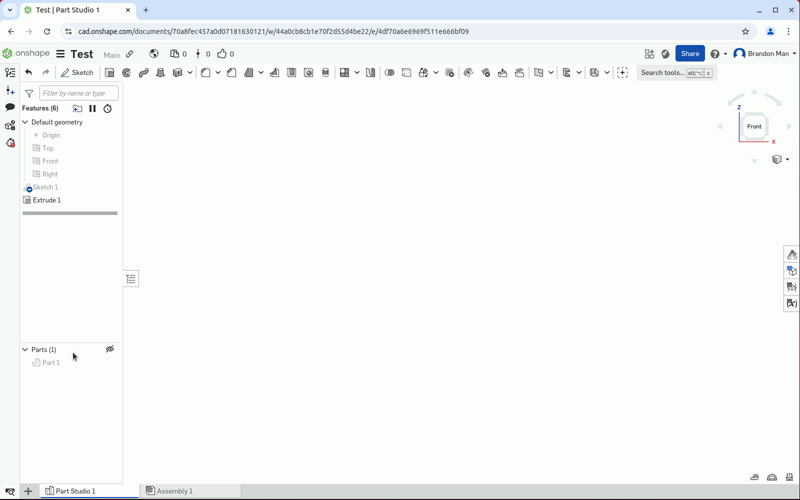
key_down(shift)
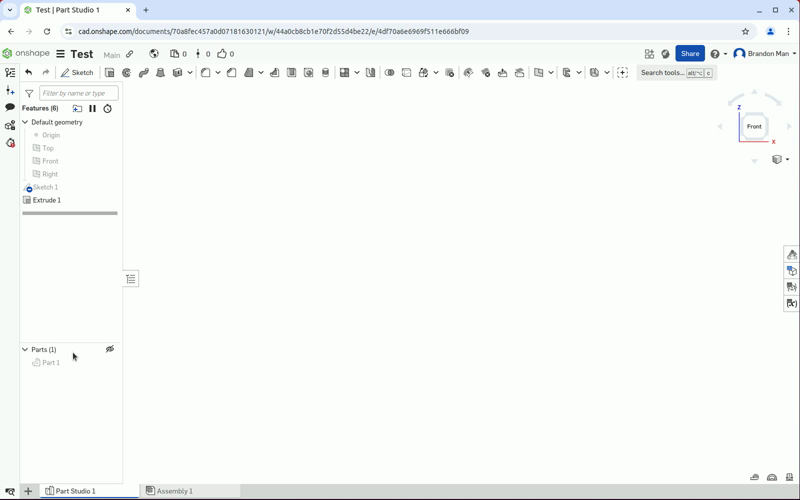
key(down)
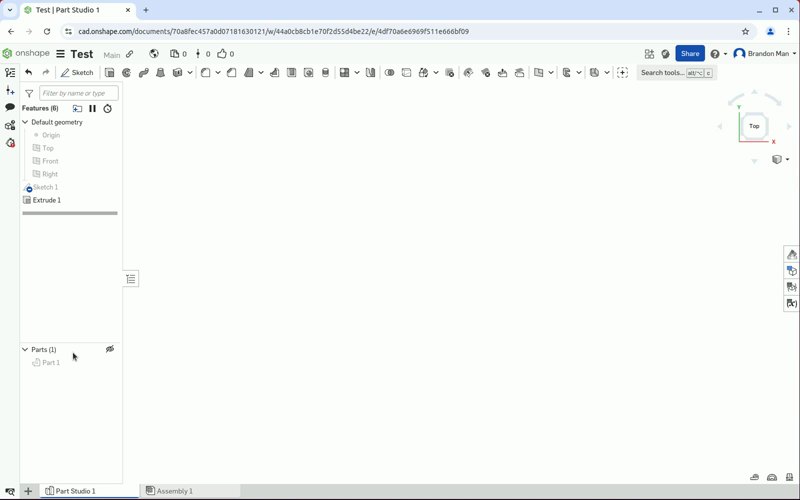
key_up(shift)
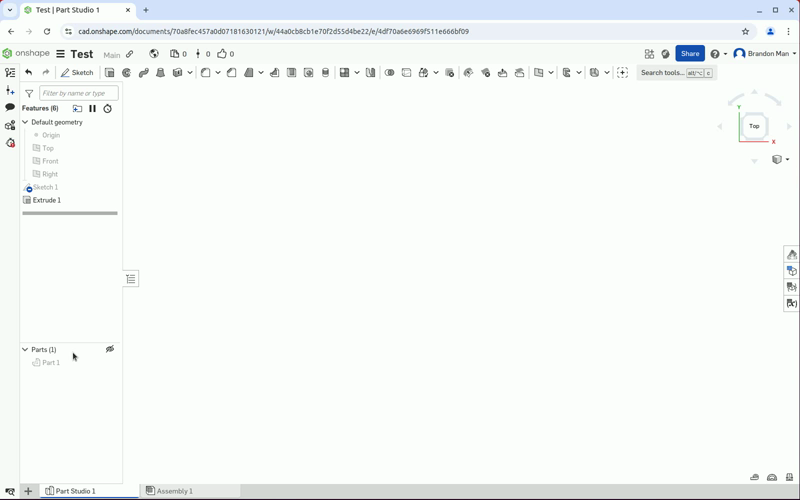
mouse_move(73, 352)
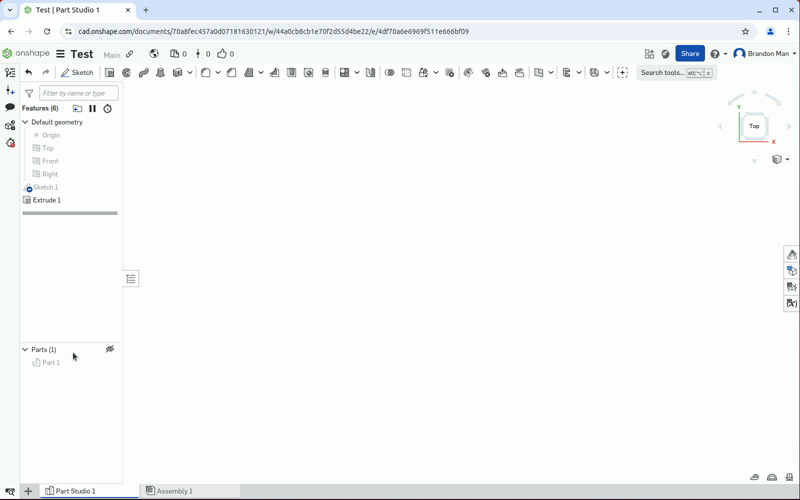
key(shift+y)
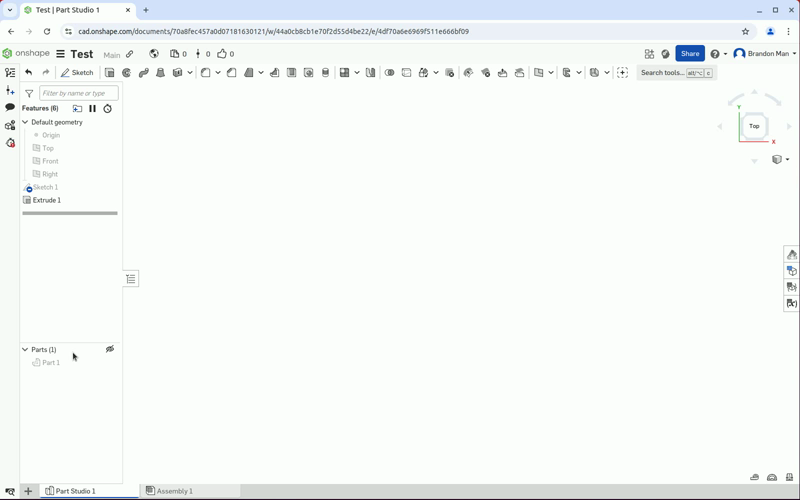
key(shift+s)
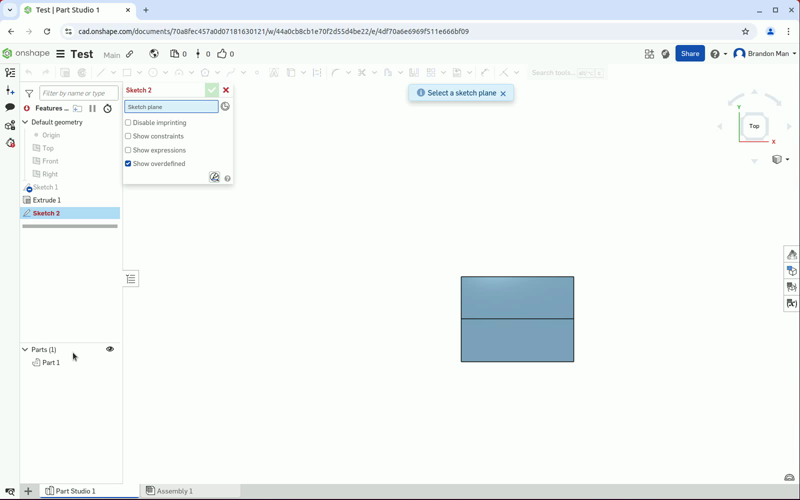
mouse_move(73, 150)
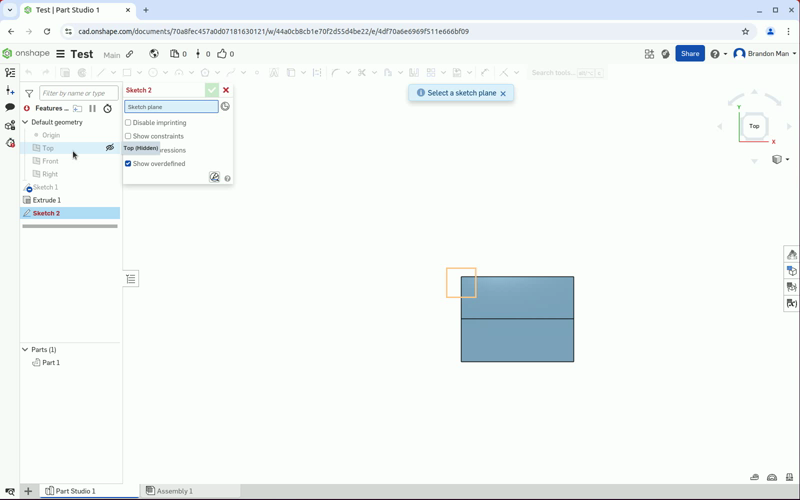
click(73, 150)
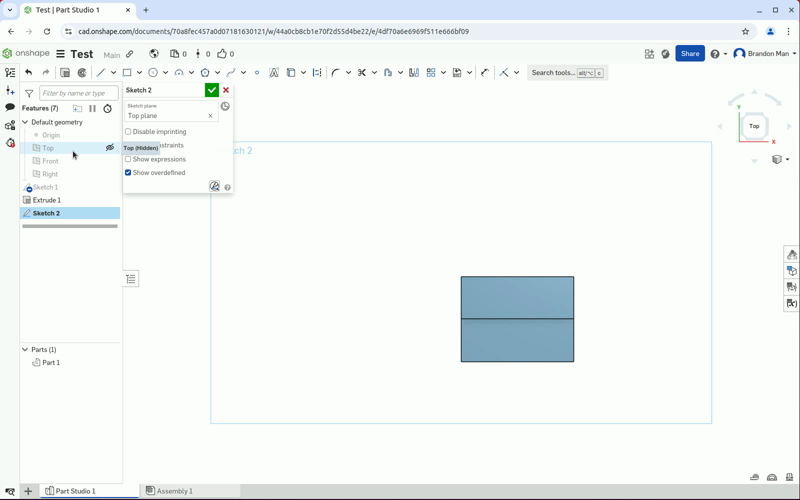
mouse_move(73, 352)
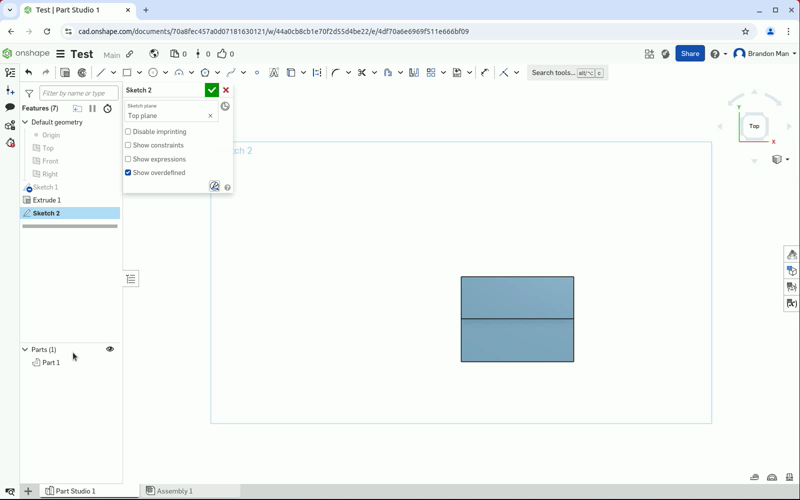
key(y)
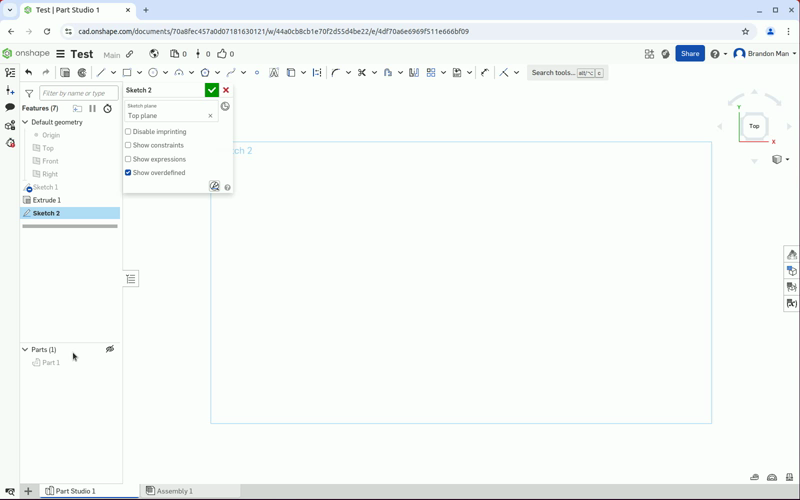
key(l)
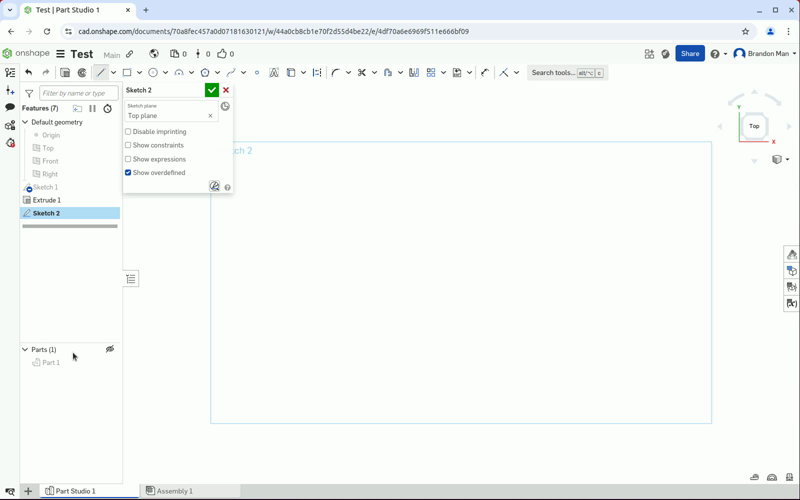
key_down(shift)
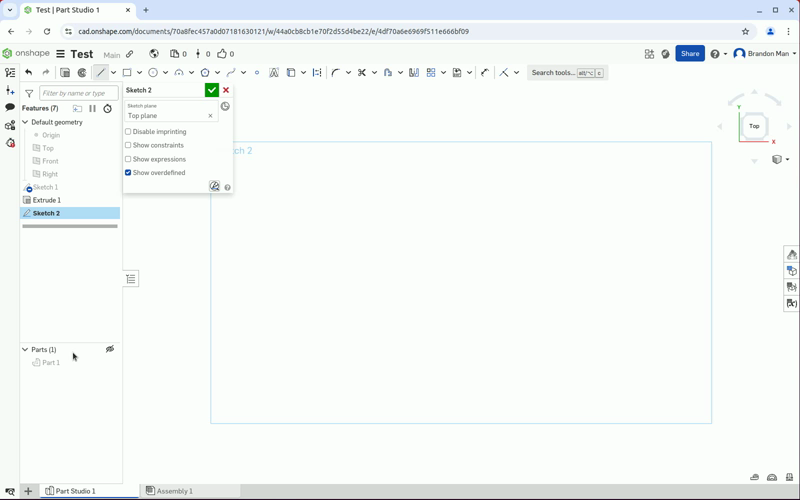
mouse_move(489, 319)
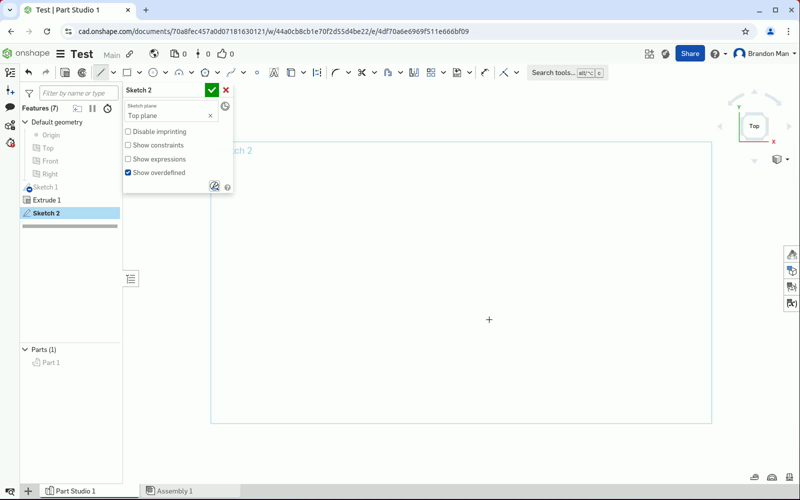
click(489, 319)
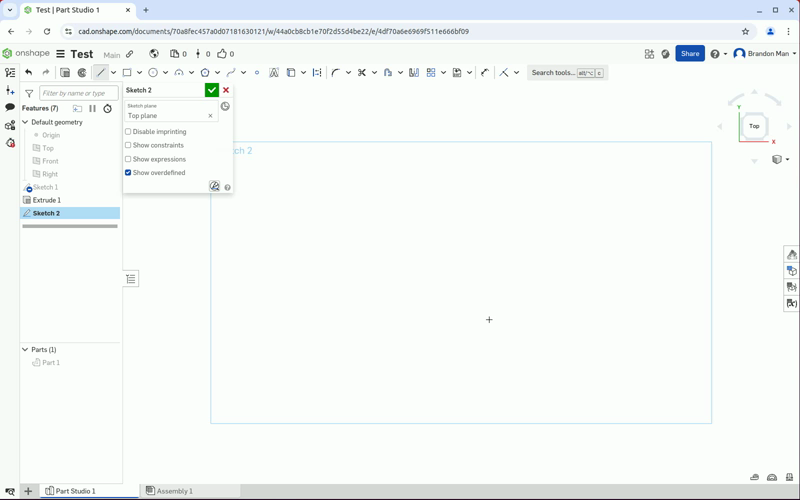
key_up(shift)
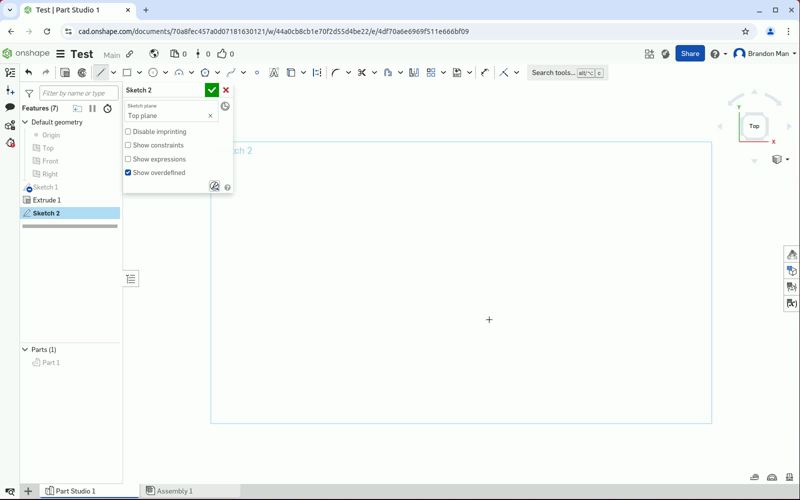
key_down(shift)
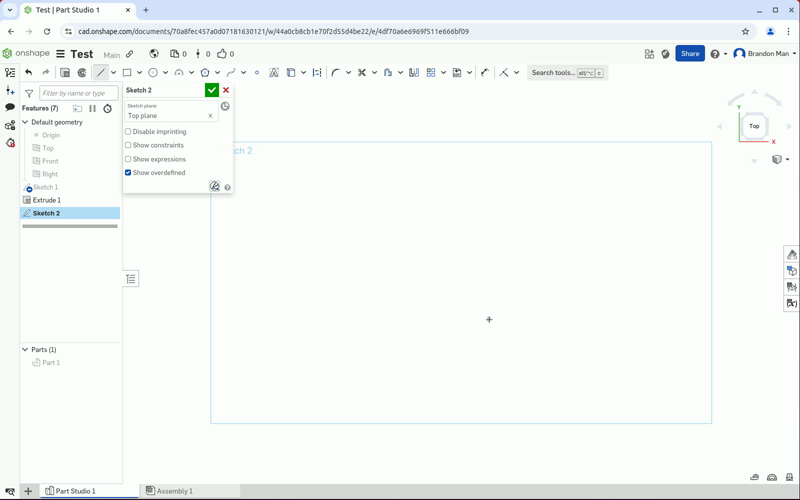
mouse_move(519, 319)
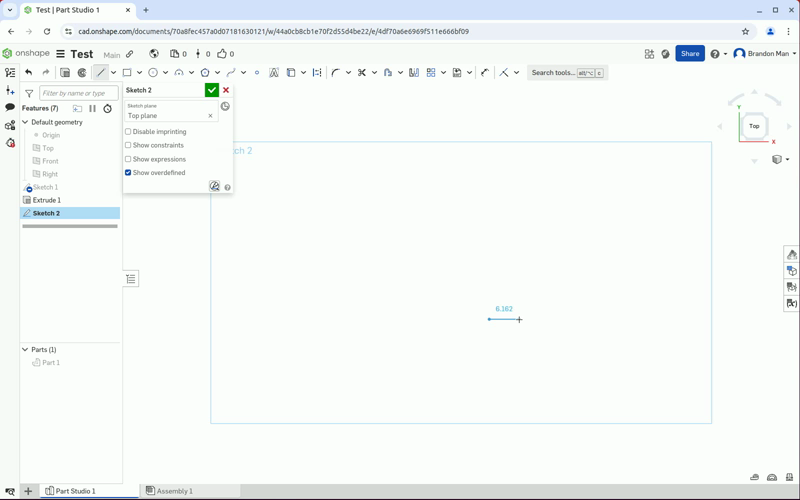
mouse_move(545, 319)
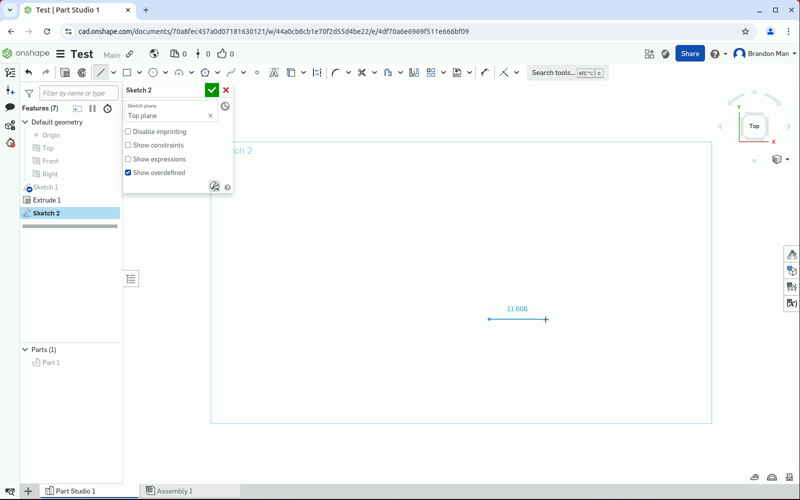
click(545, 319)
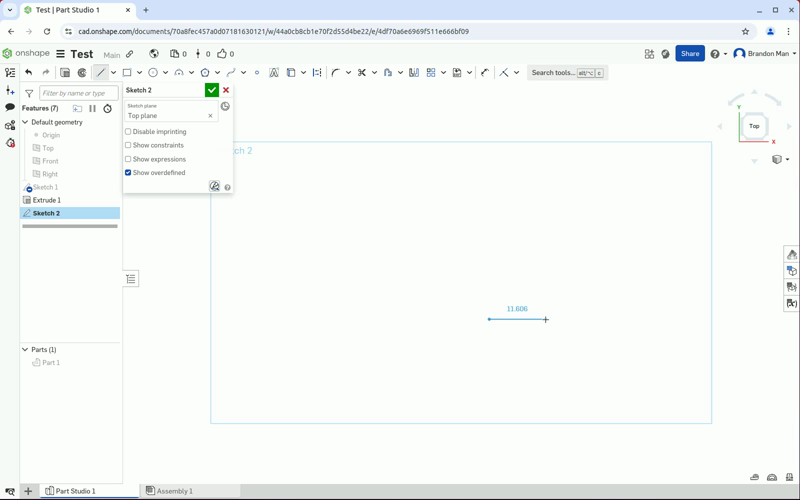
key_up(shift)
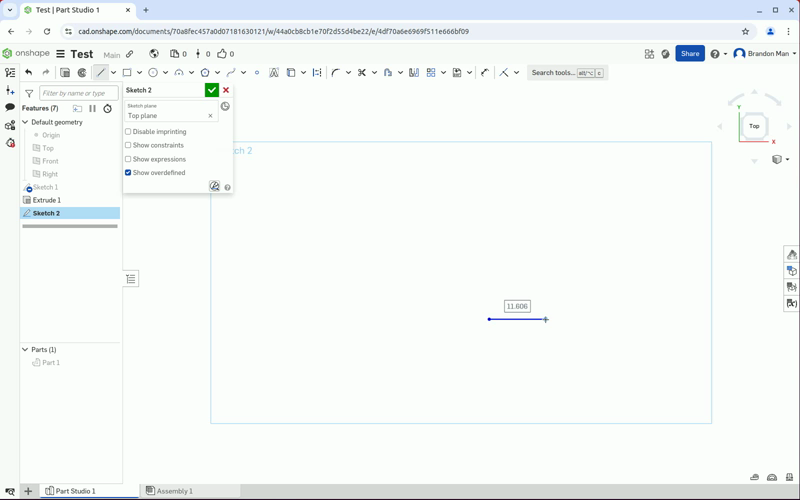
key_down(shift)
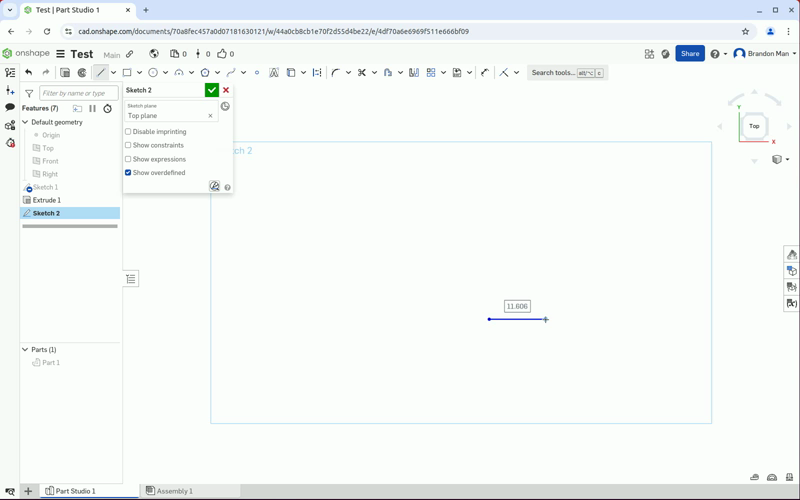
mouse_move(575, 319)
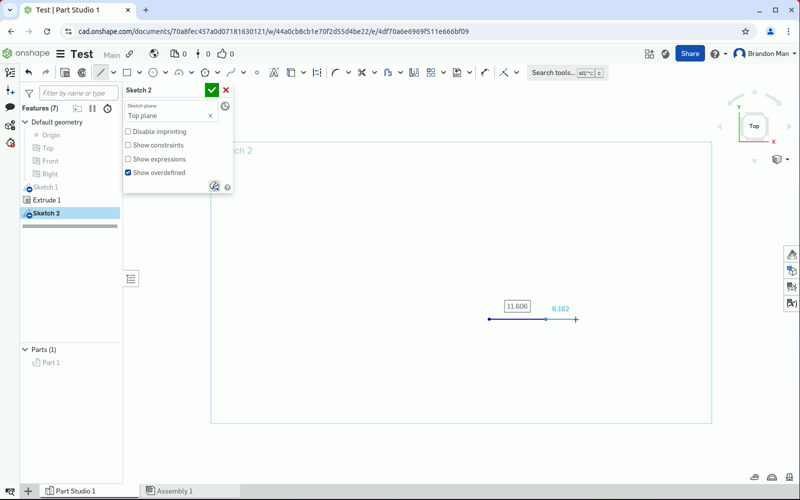
mouse_move(545, 276)
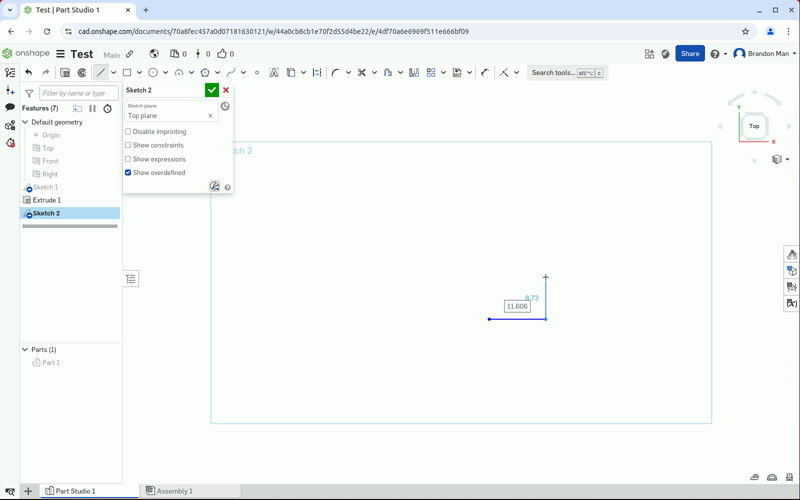
click(545, 276)
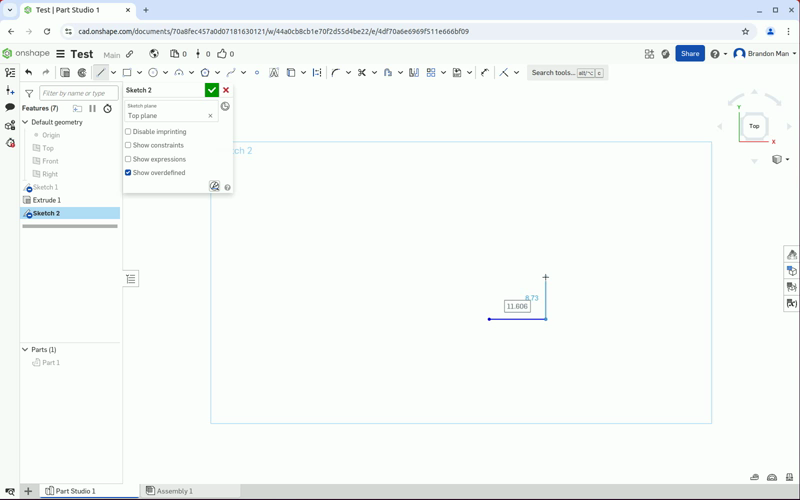
key_up(shift)
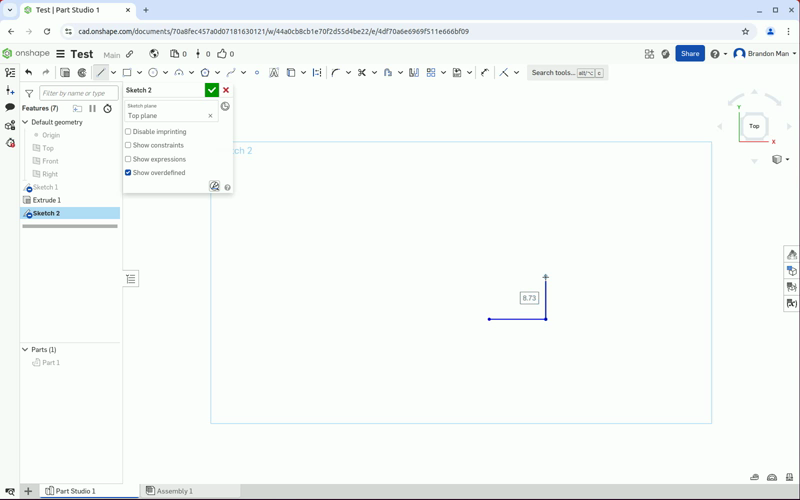
key_down(shift)
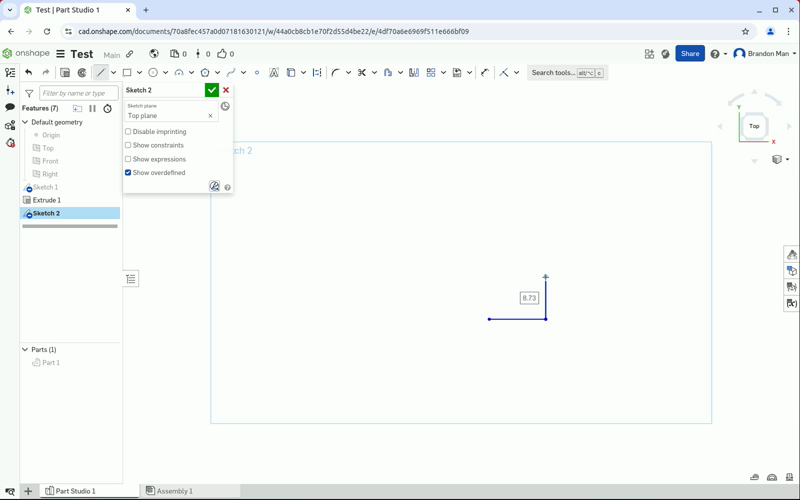
mouse_move(575, 276)
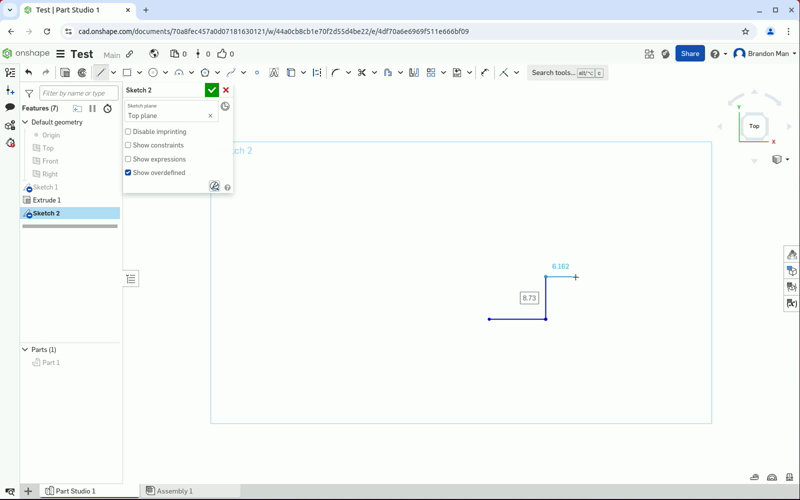
mouse_move(489, 276)
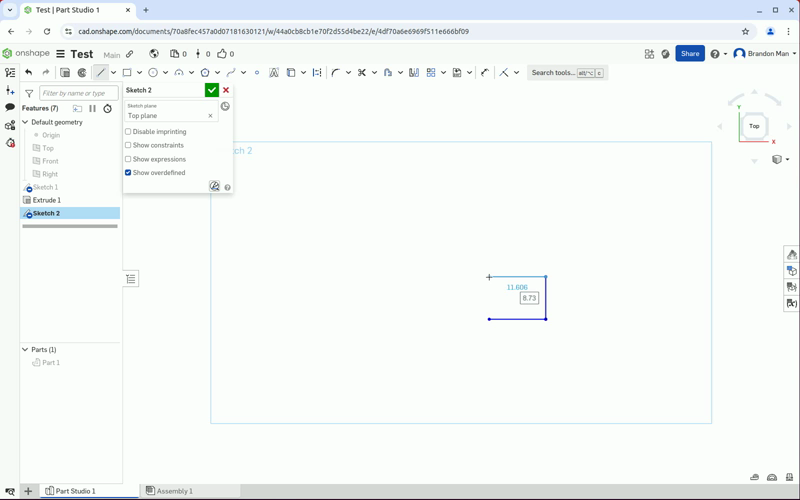
click(489, 276)
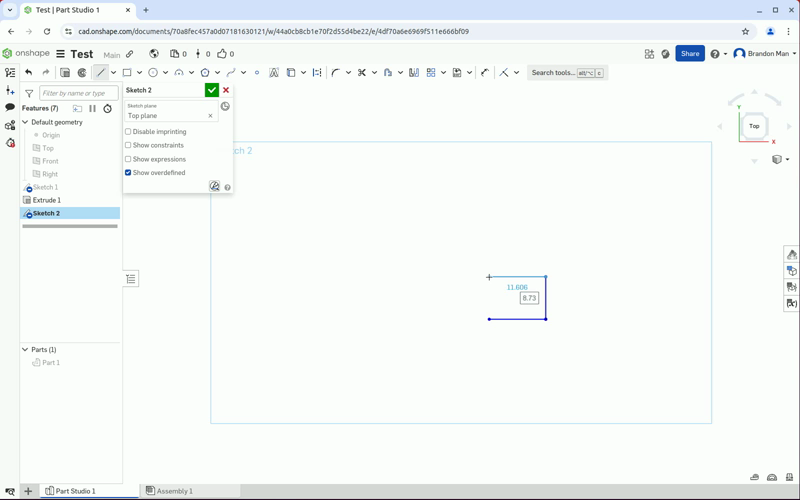
key_up(shift)
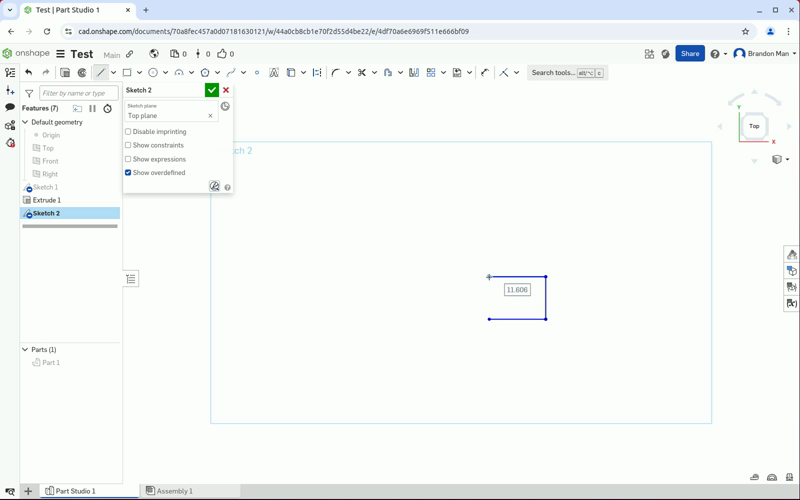
mouse_move(519, 276)
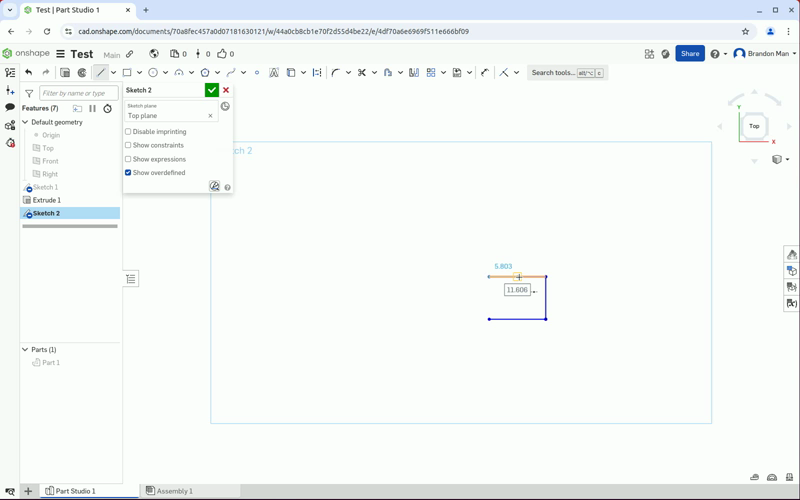
key_down(shift)
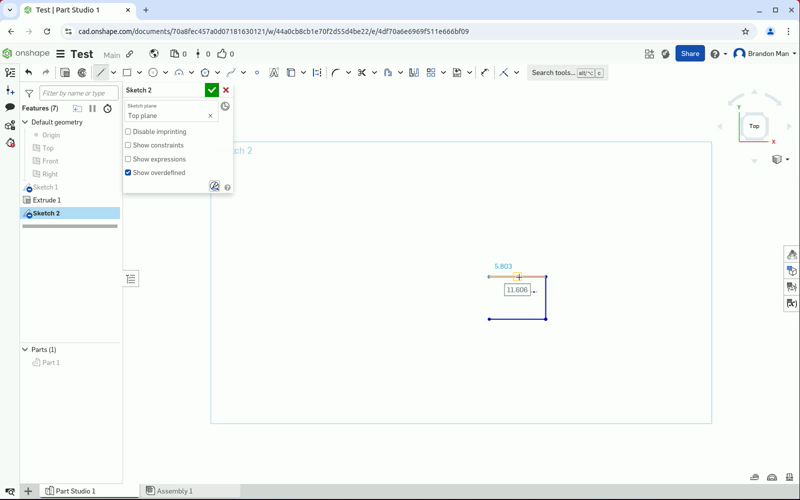
mouse_move(489, 319)
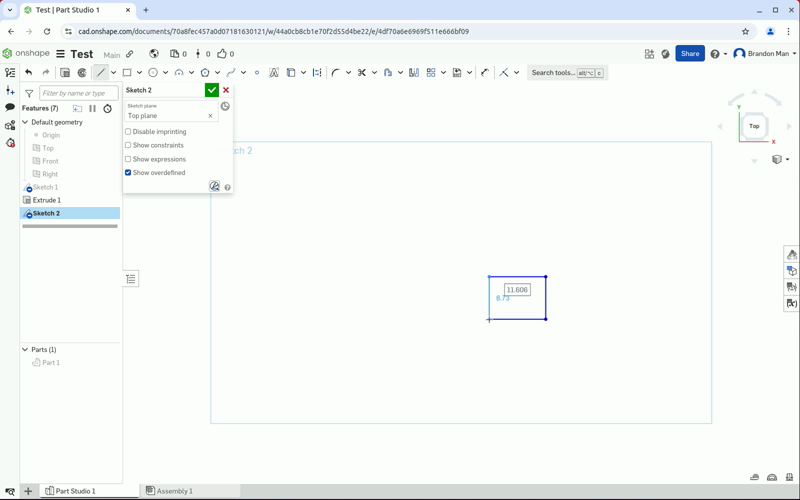
key_up(shift)
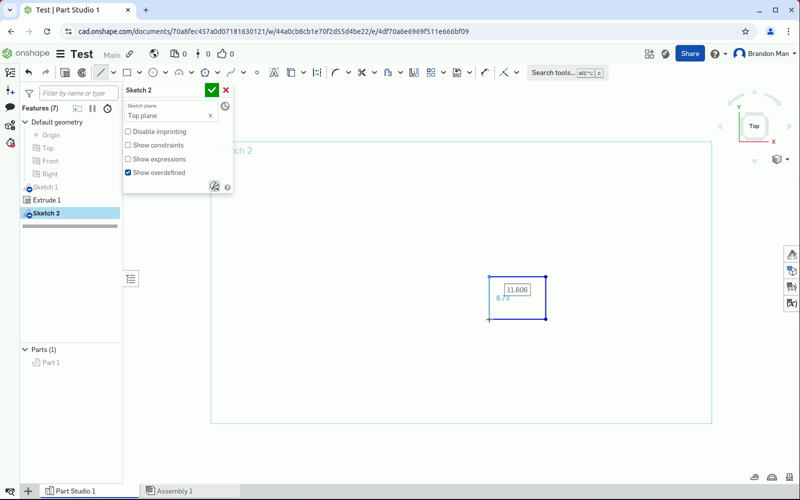
click(489, 319)
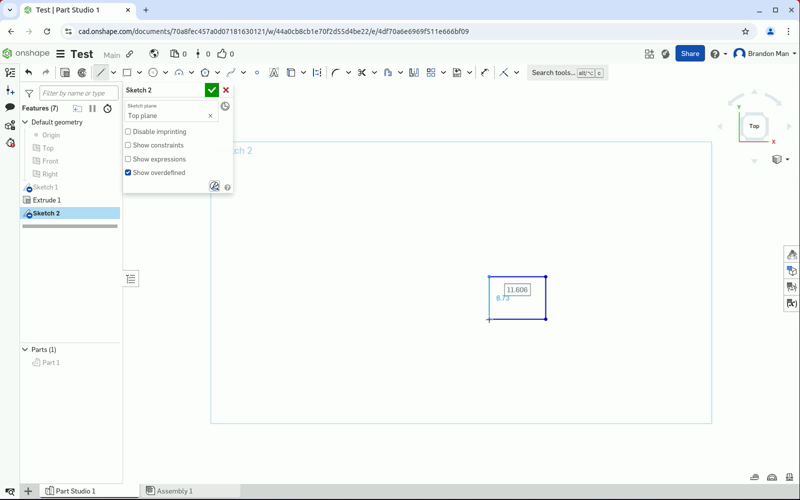
key(esc)
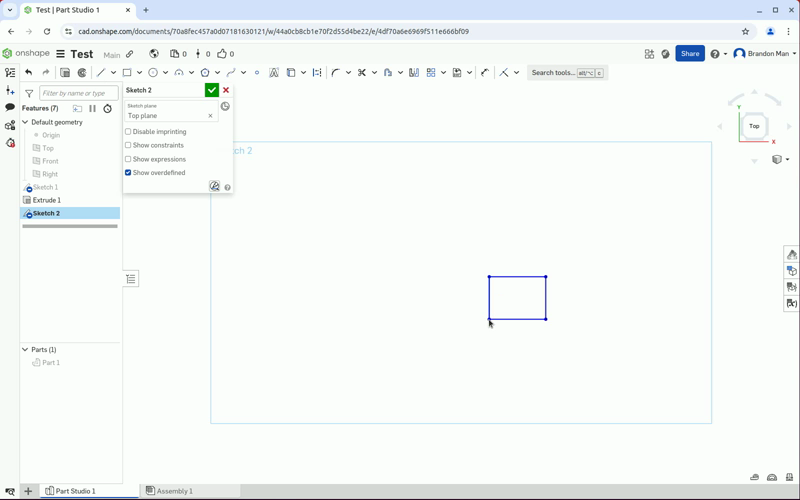
mouse_move(525, 316)
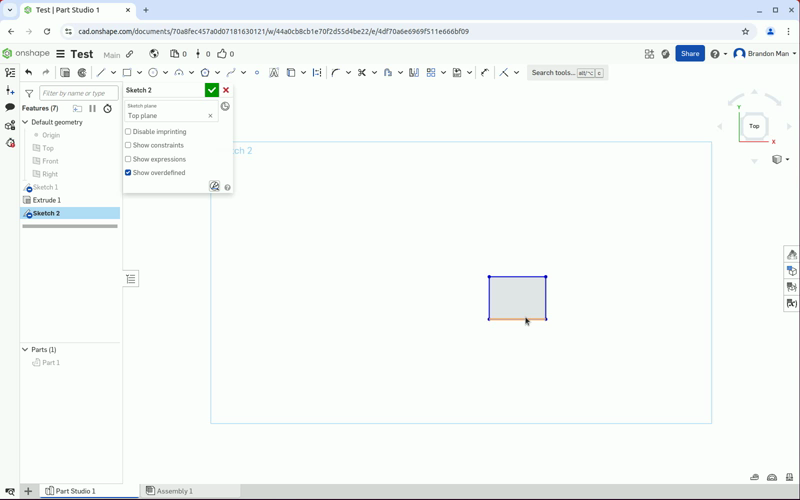
click(525, 316)
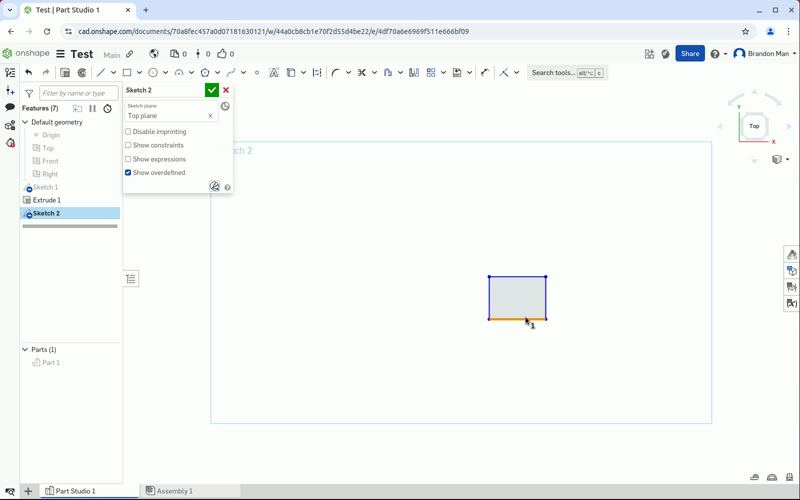
mouse_move(73, 352)
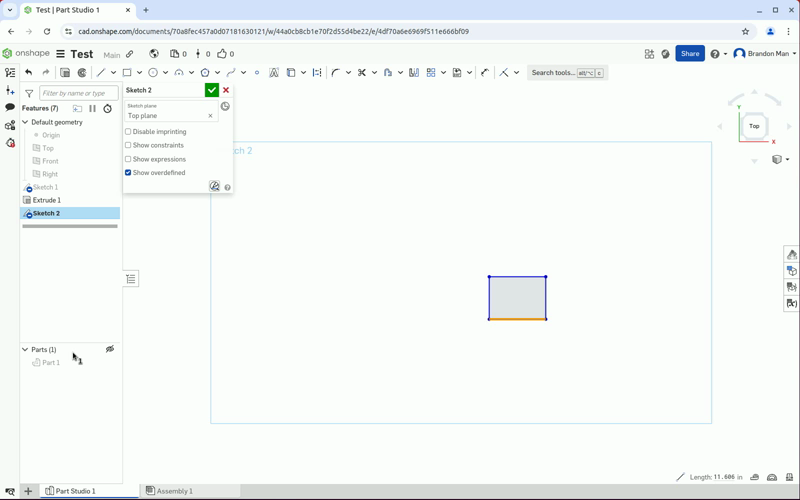
key(shift+y)
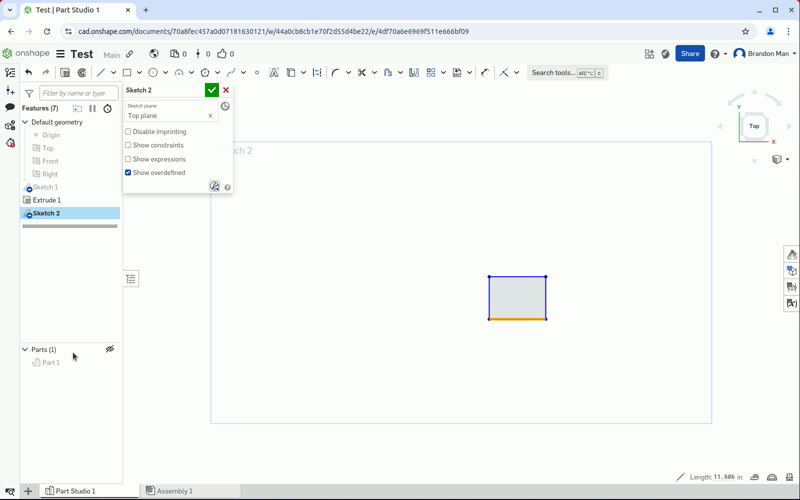
key(shift+e)
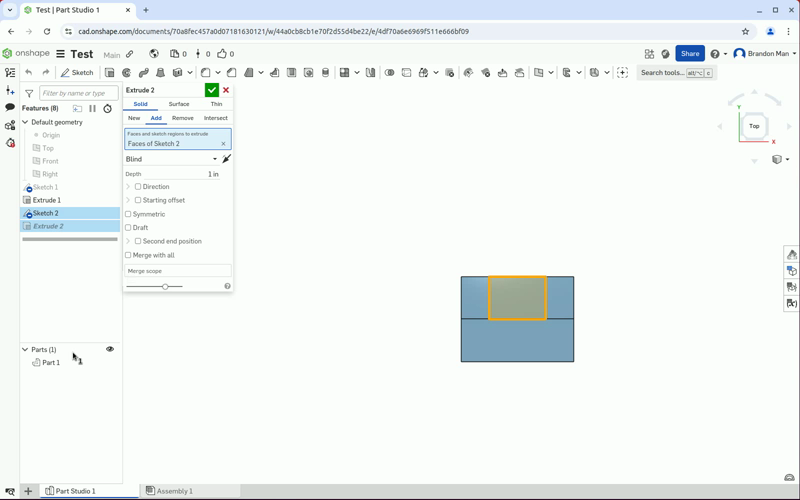
mouse_move(143, 106)
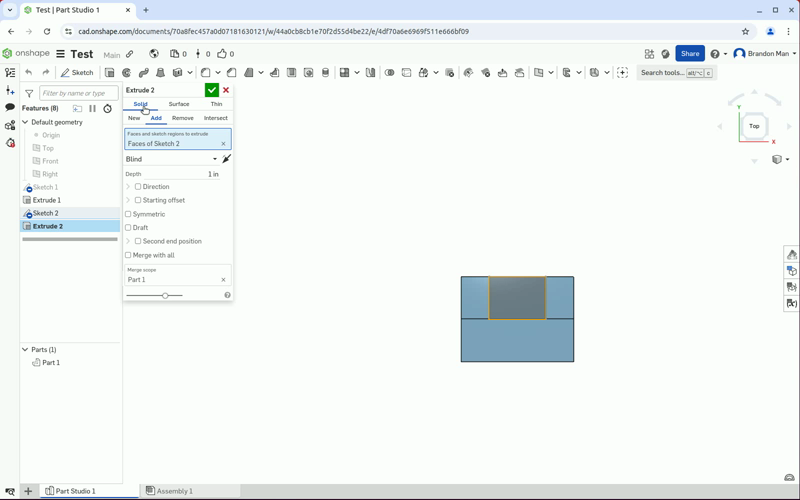
click(143, 106)
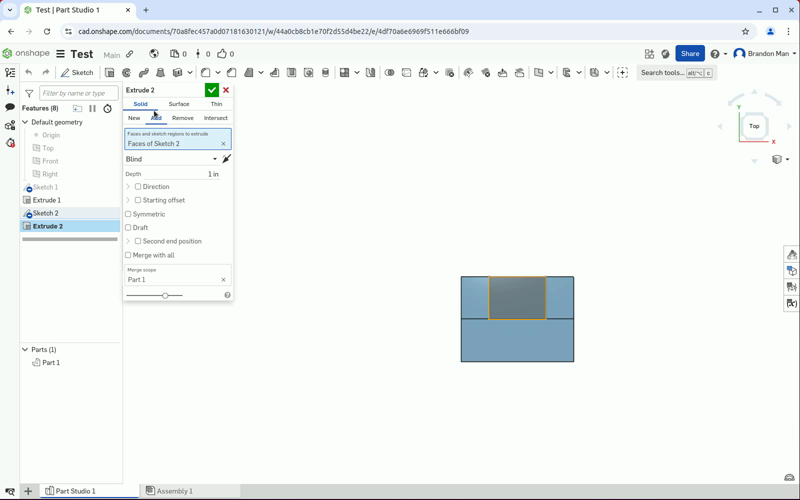
mouse_move(186, 120)
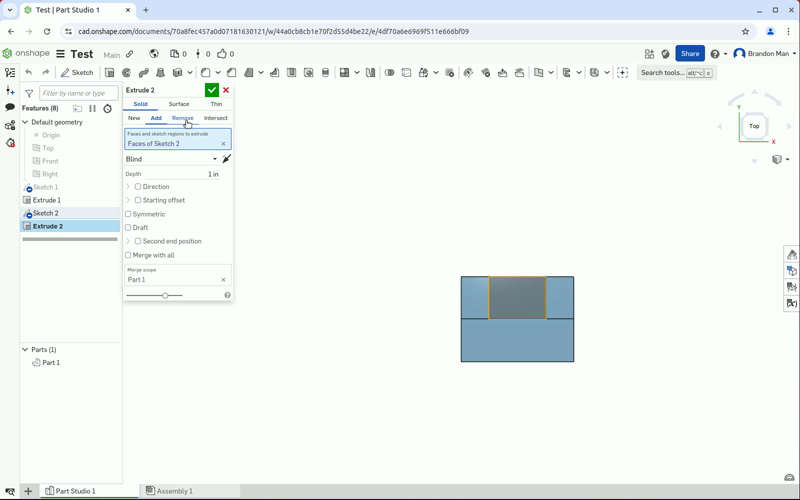
click(186, 120)
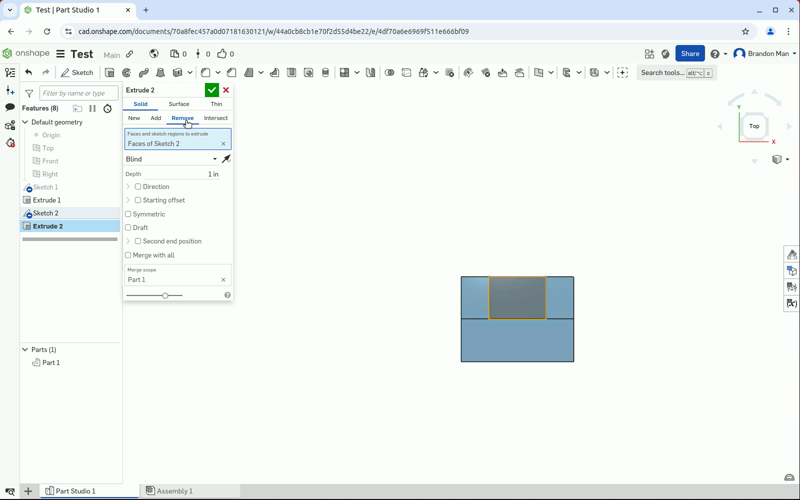
key(tab, 4)
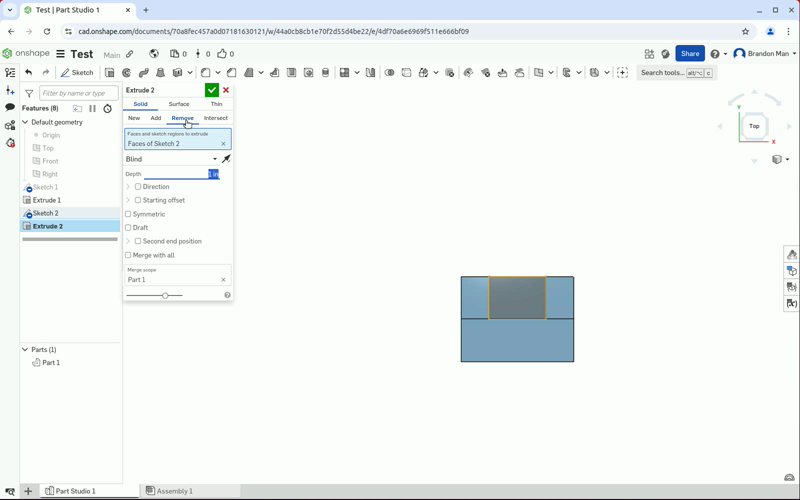
text(5.777)
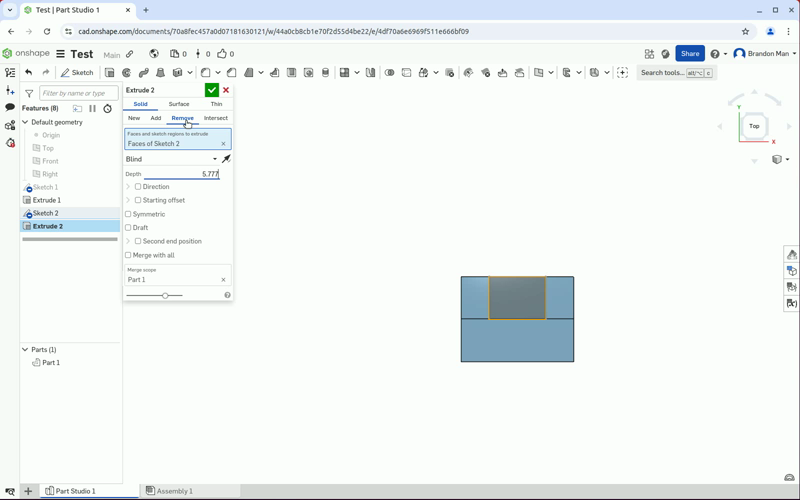
key(tab, 6)
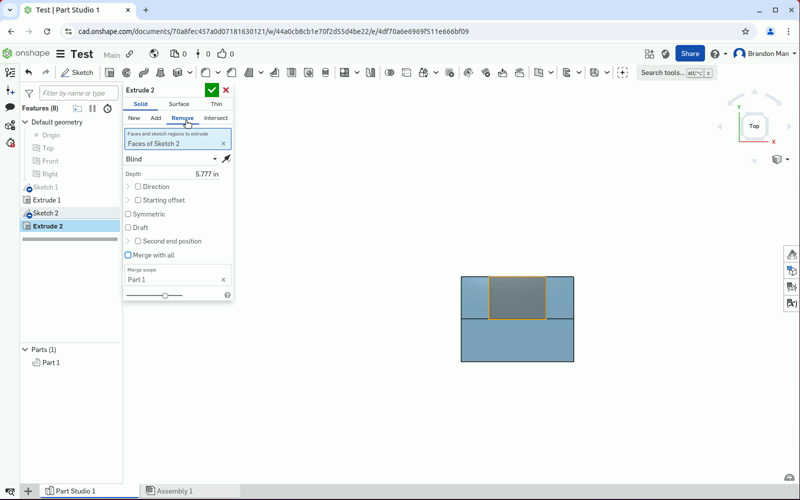
key(space)
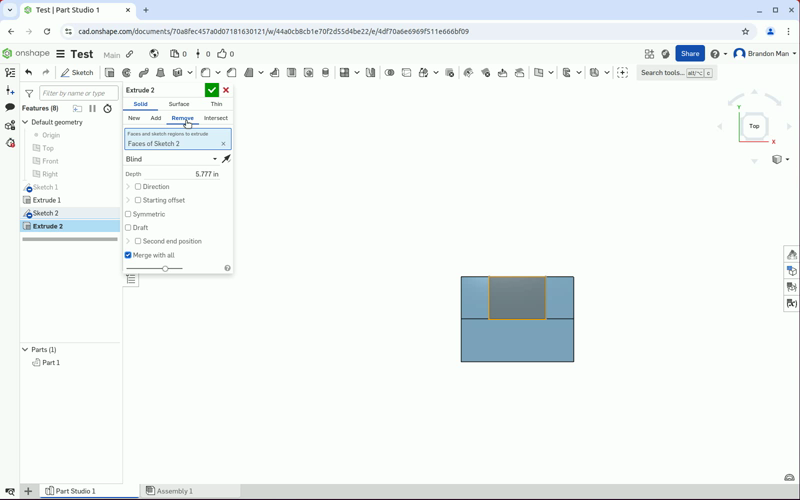
key(enter)
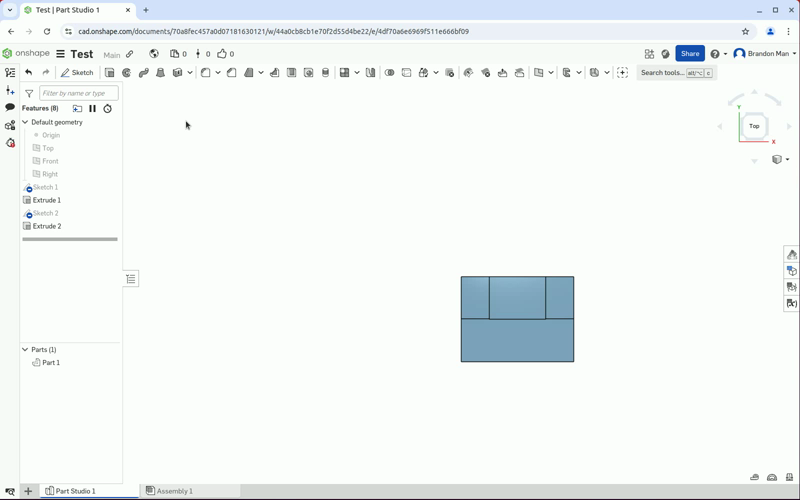
key(shift+h)
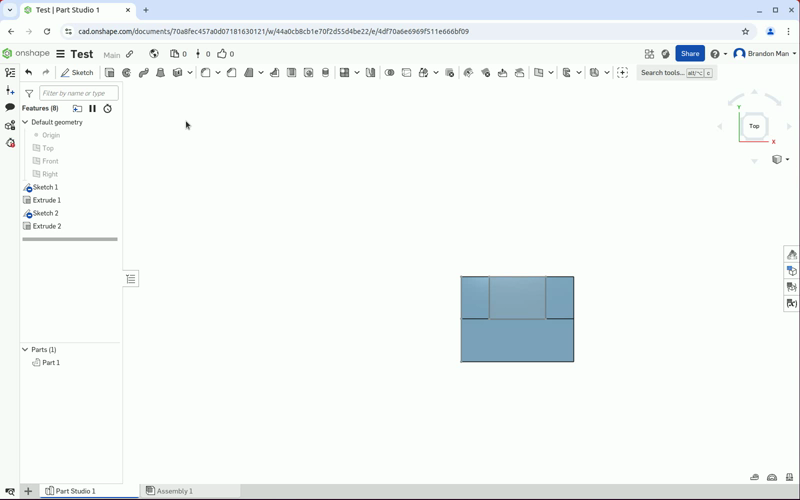
key(shift+h)
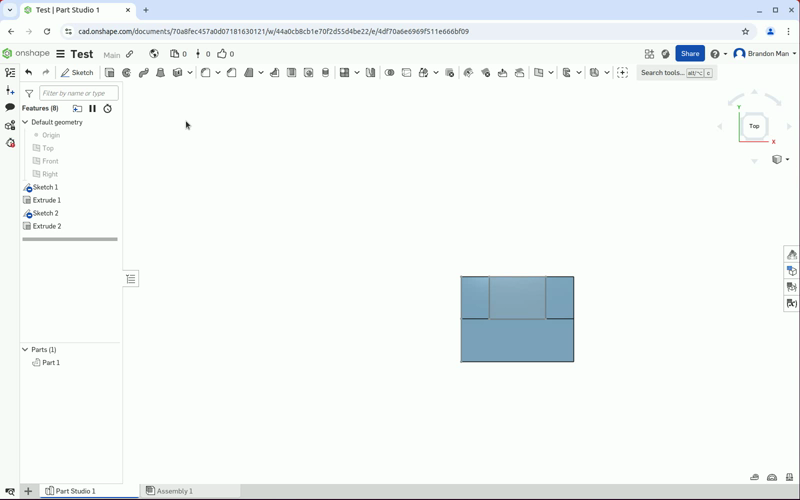
key(shift+7)
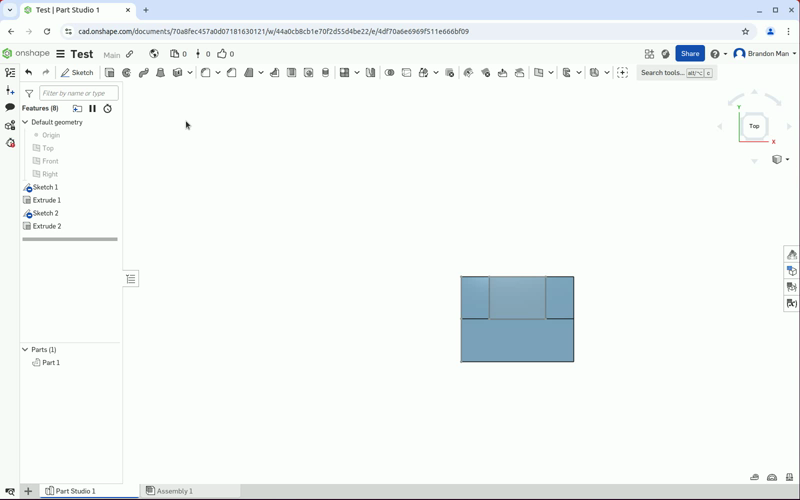
key(up, 3)
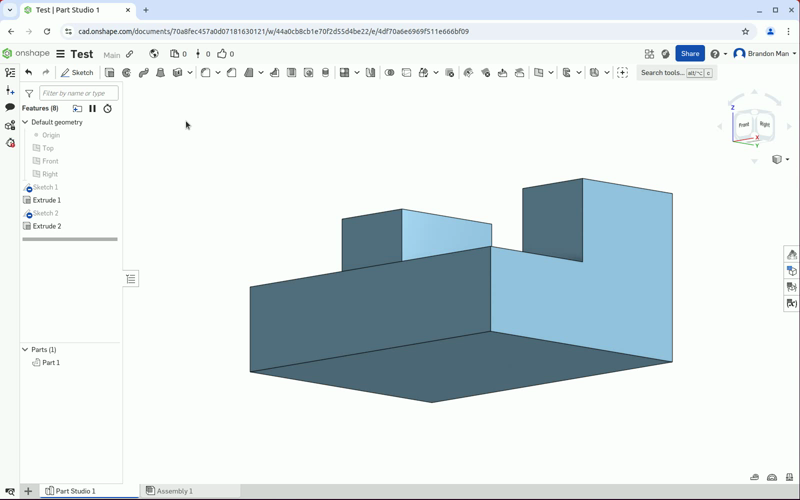
key(left, 3)
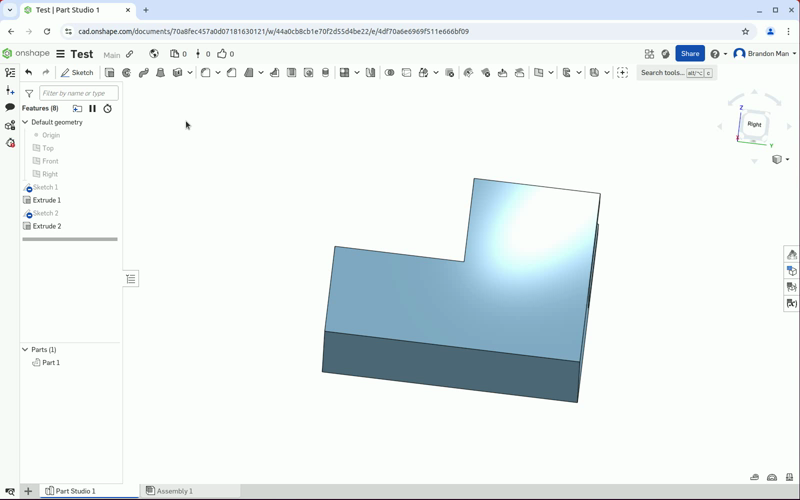
key(right, 3)
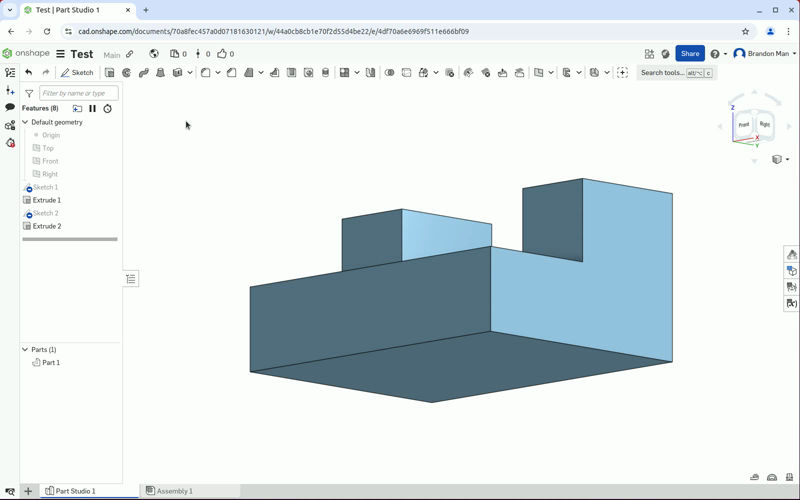
key(down, 3)
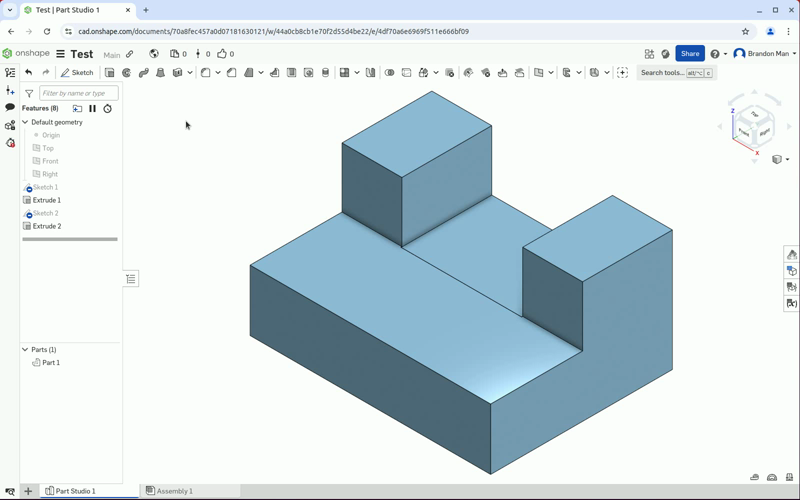
mouse_move(73, 189)
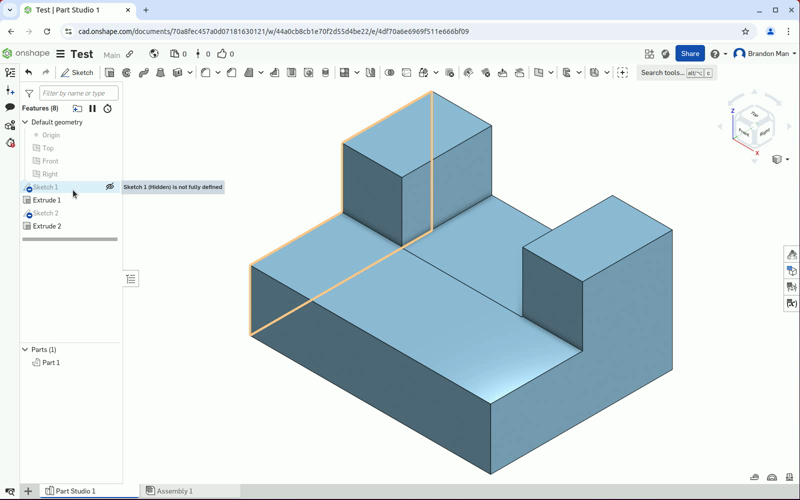
click(73, 189)